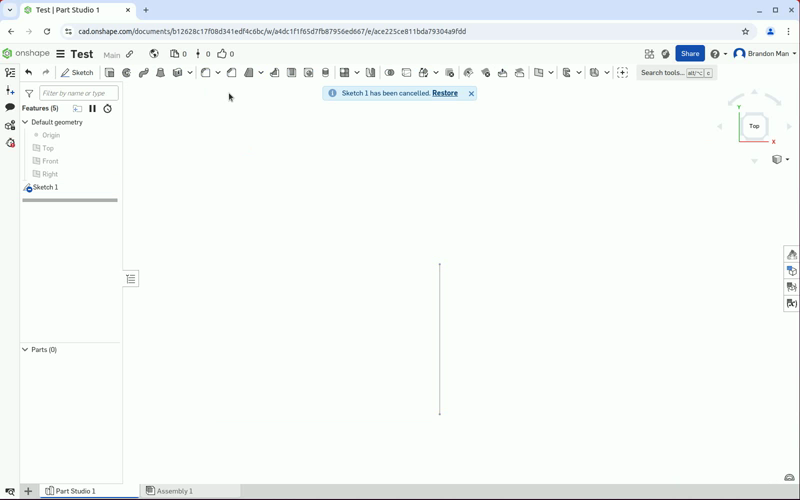
key(shift+h)
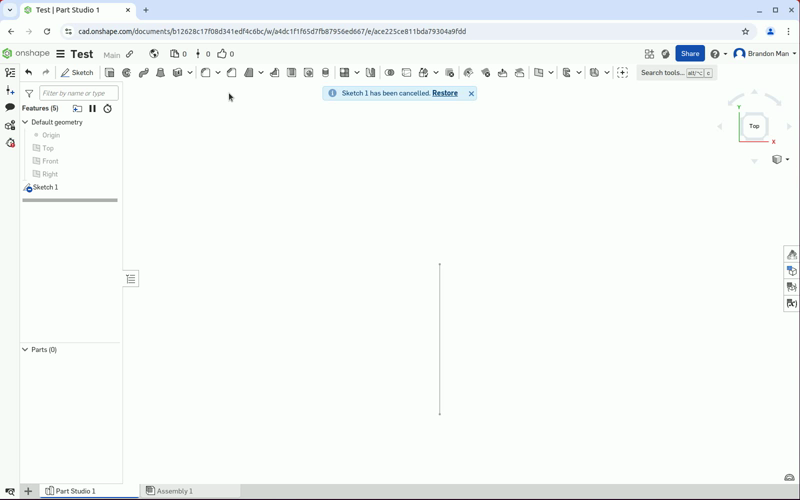
key(shift+s)
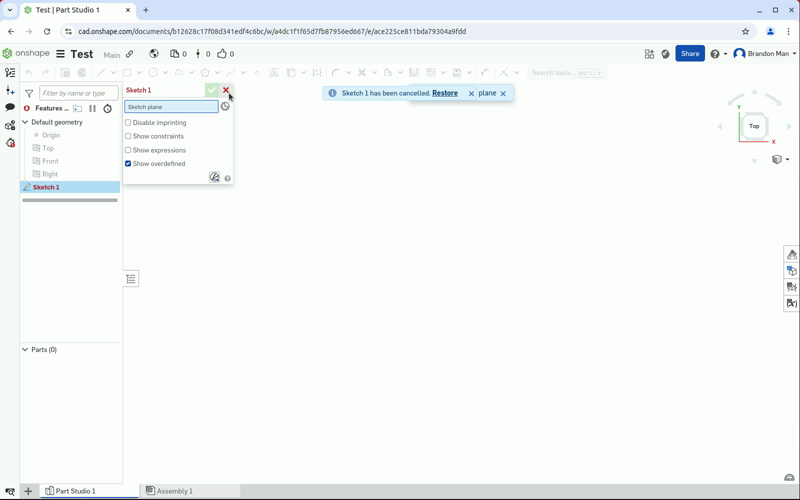
mouse_move(73, 150)
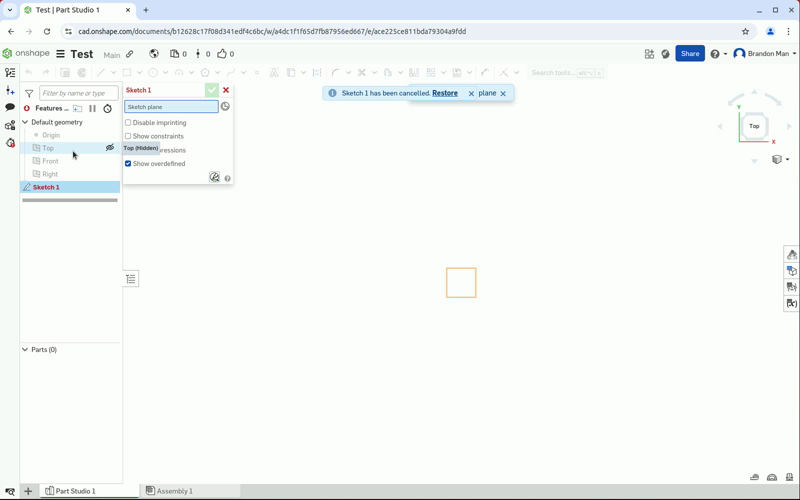
click(73, 150)
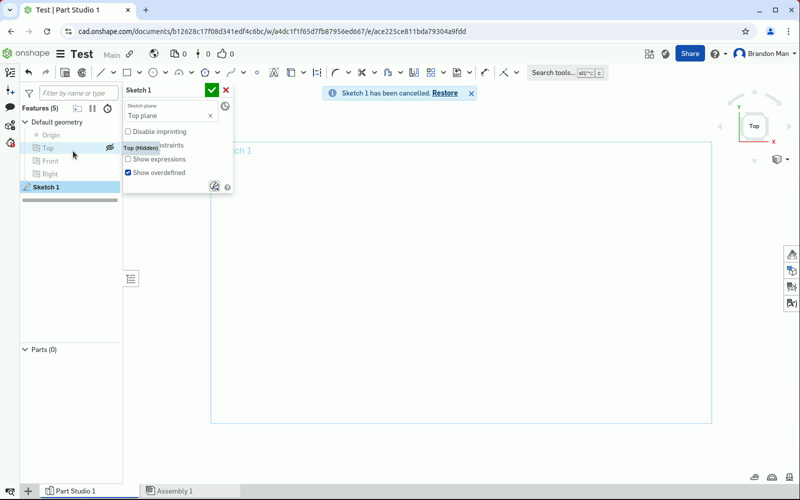
mouse_move(73, 352)
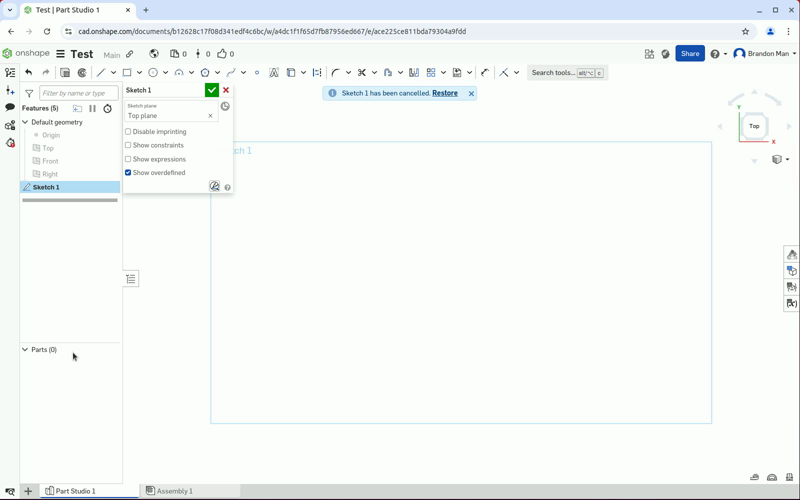
key(y)
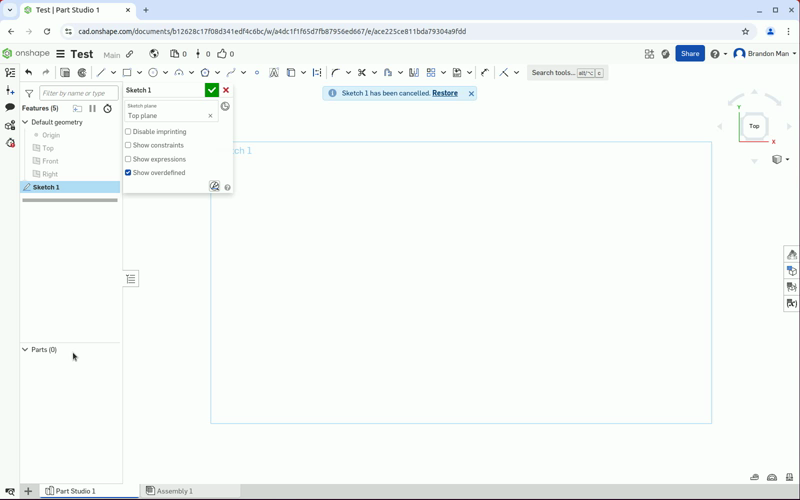
key(c)
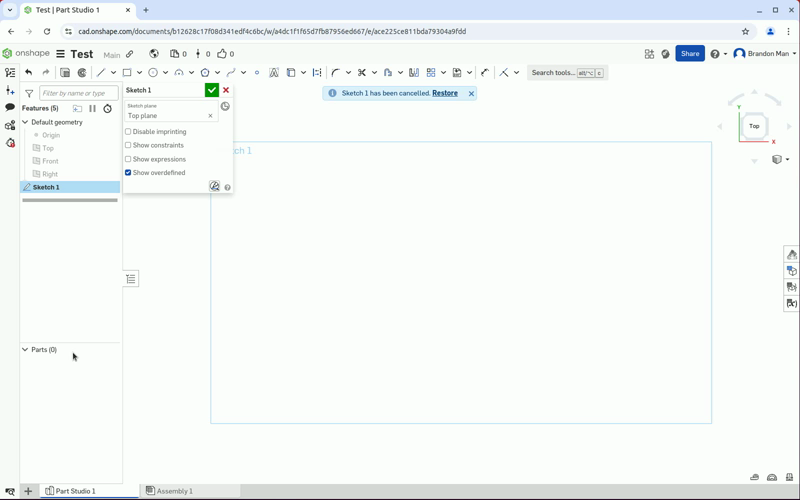
key_down(shift)
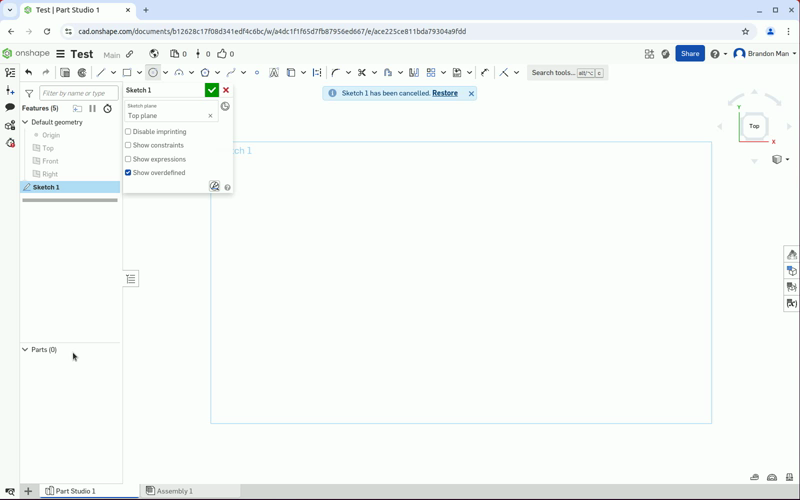
mouse_move(461, 282)
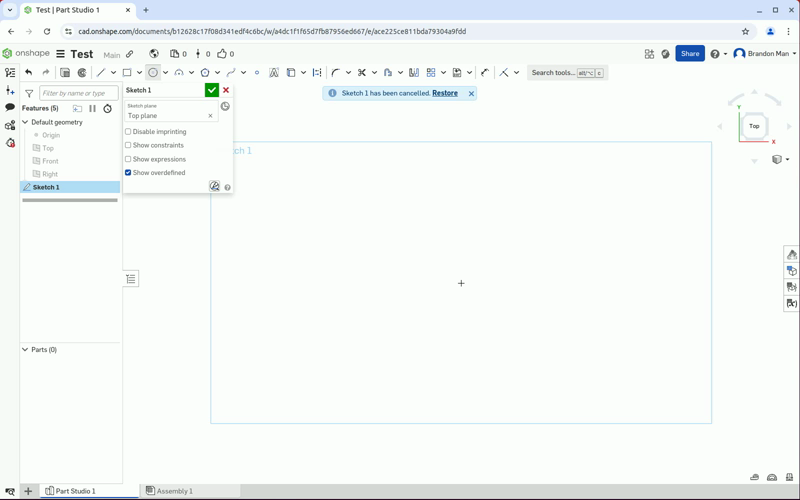
click(461, 282)
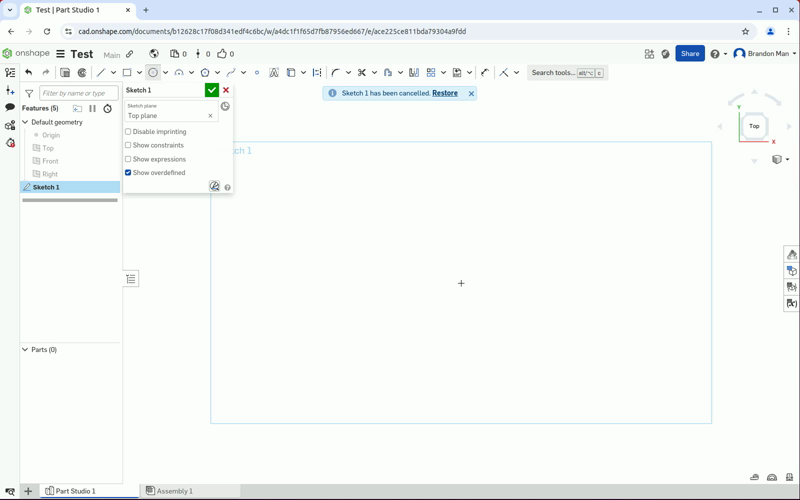
key_up(shift)
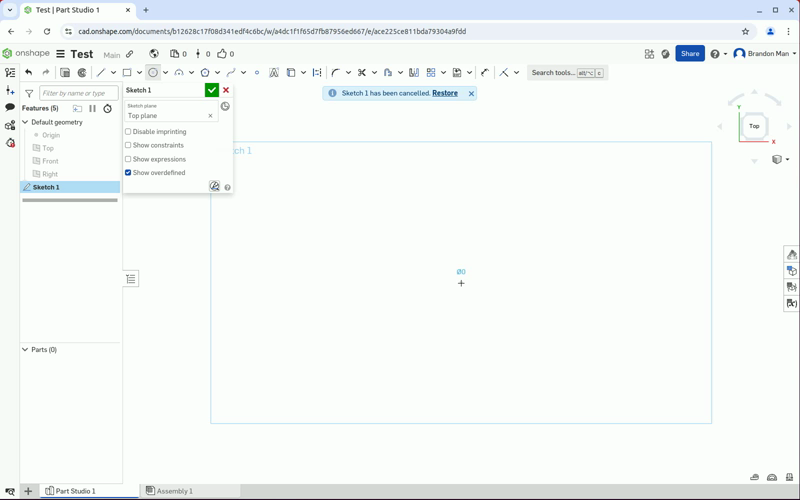
mouse_move(499, 282)
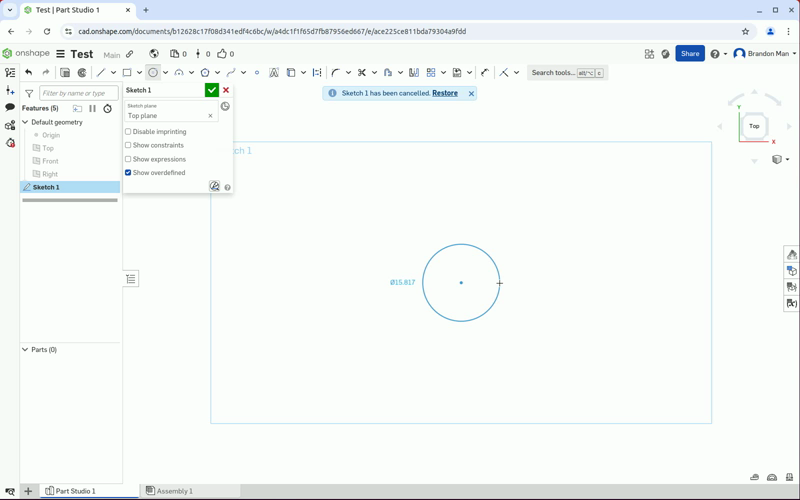
click(499, 282)
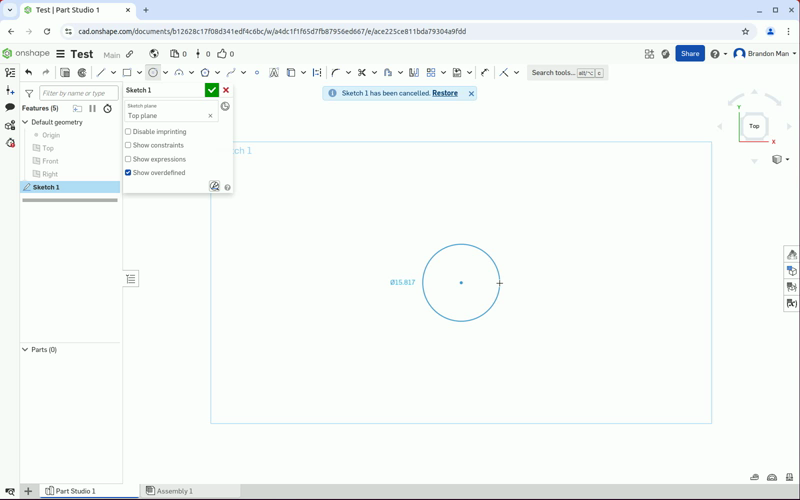
key(esc)
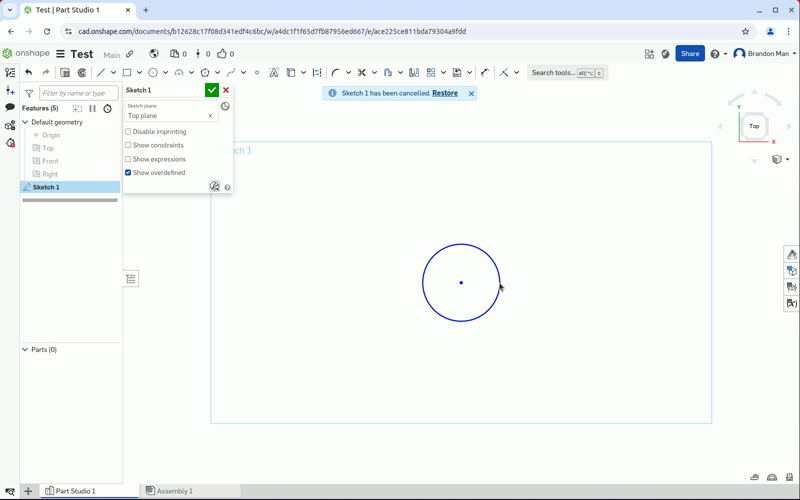
mouse_move(441, 277)
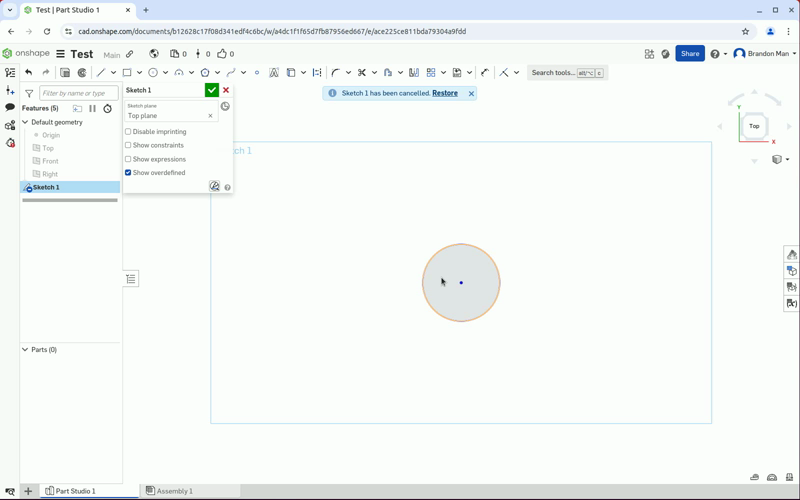
click(441, 277)
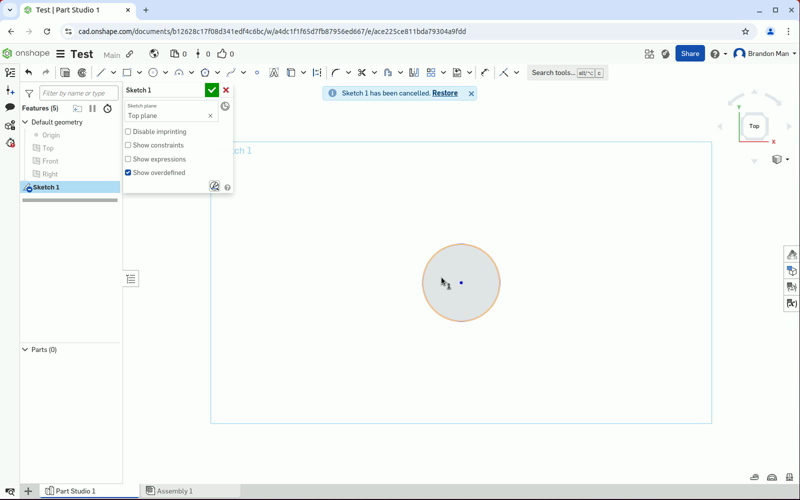
mouse_move(73, 352)
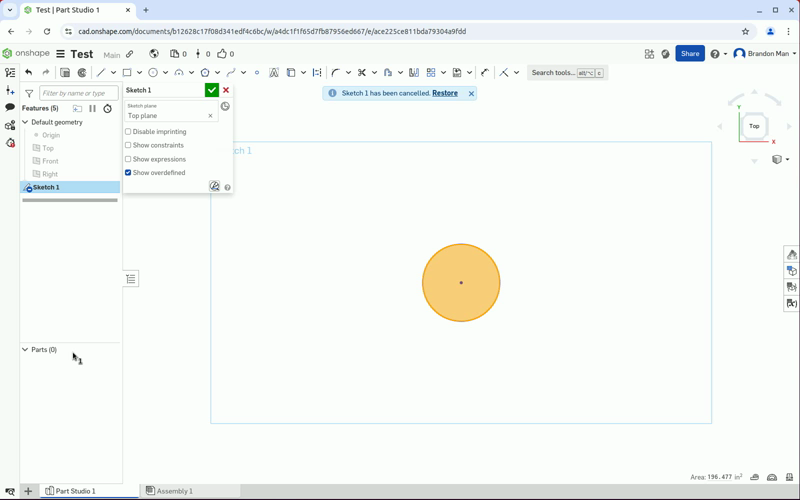
key(shift+y)
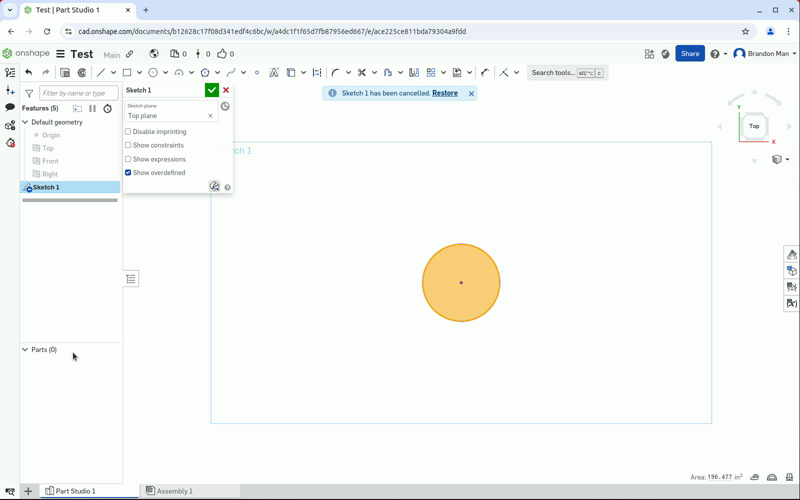
key(shift+e)
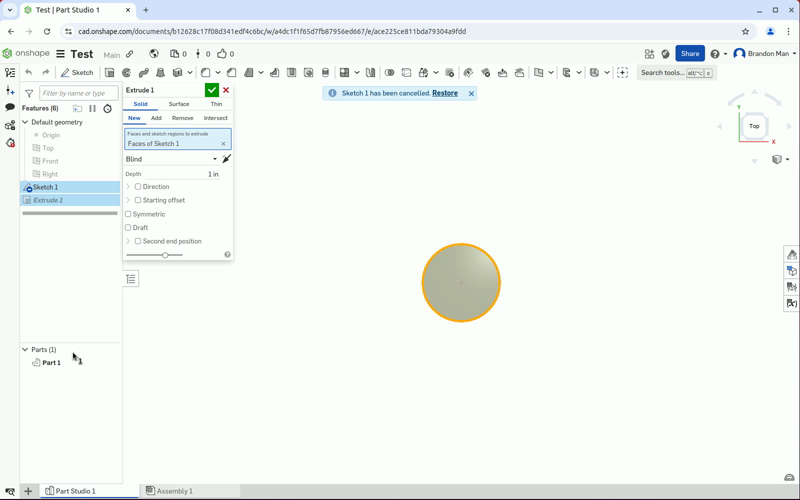
mouse_move(143, 106)
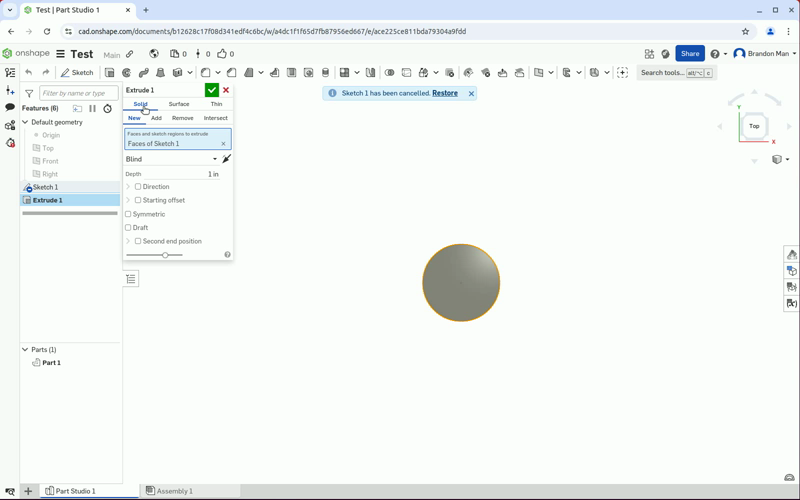
click(143, 106)
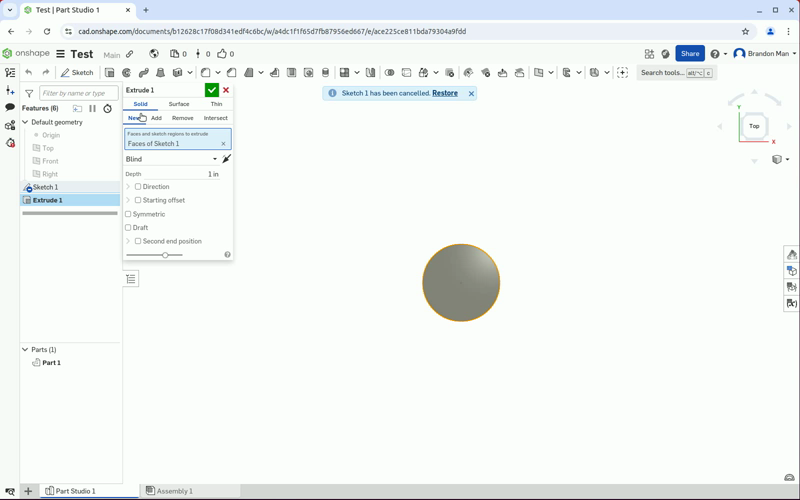
mouse_move(137, 120)
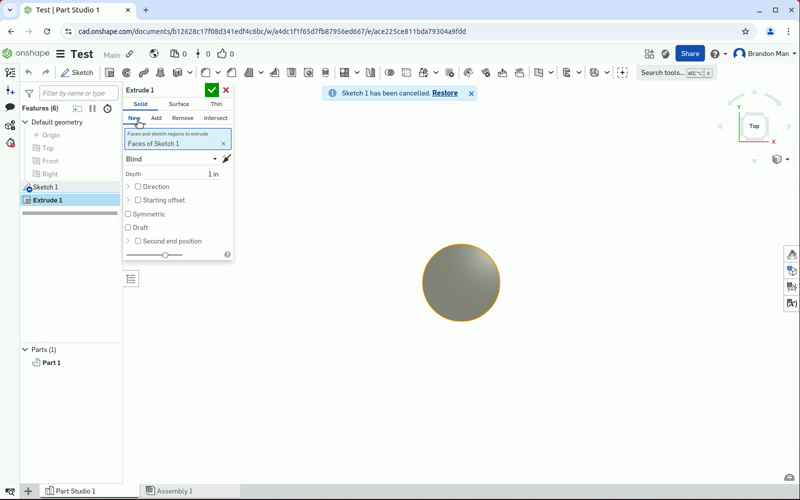
click(137, 120)
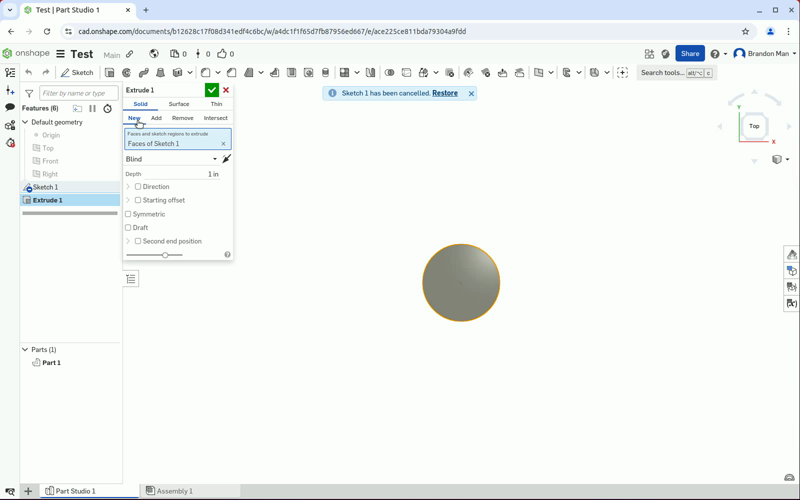
key(tab, 4)
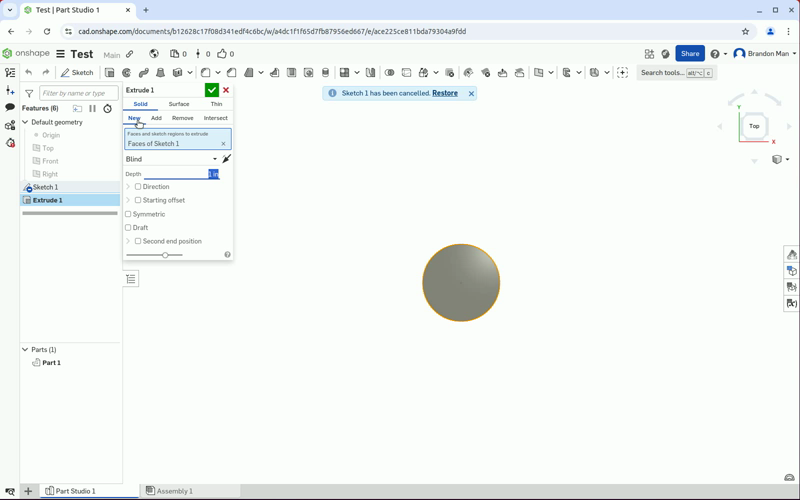
text(23.108)
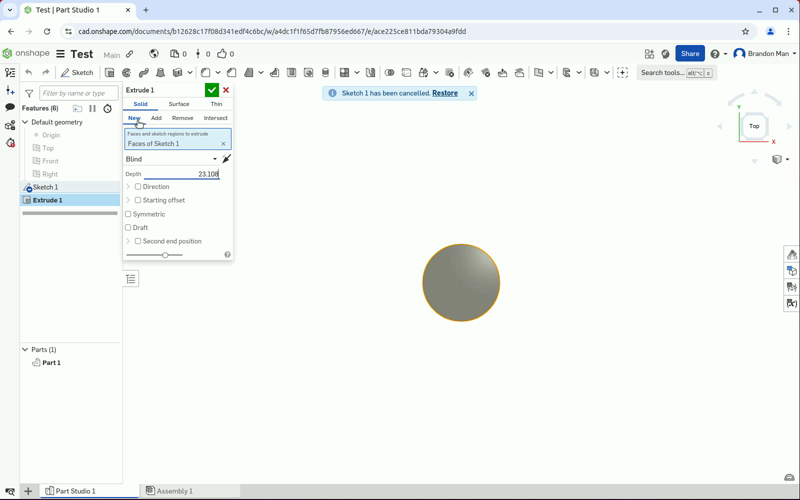
key(enter)
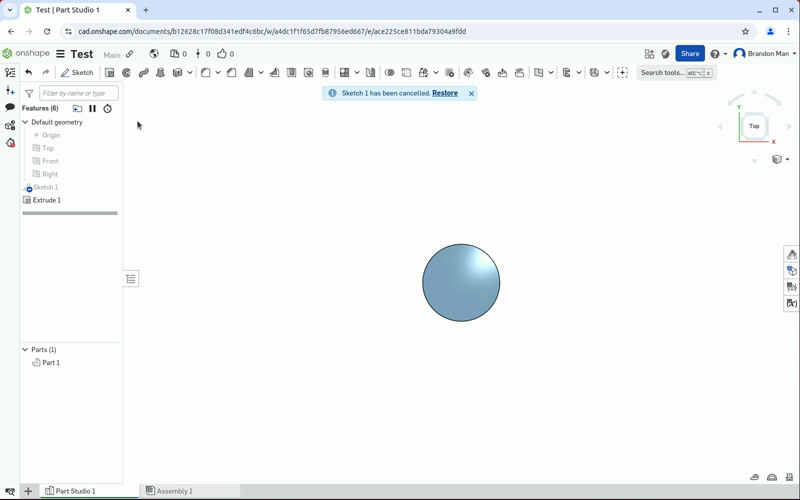
key(shift+h)
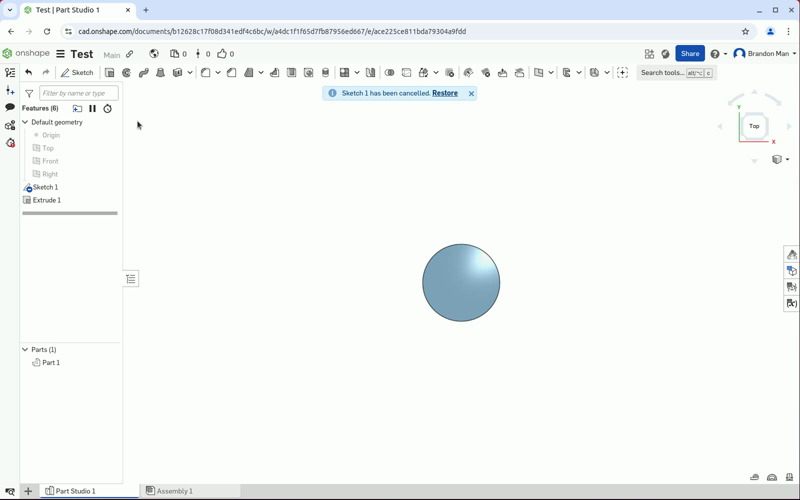
key(shift+h)
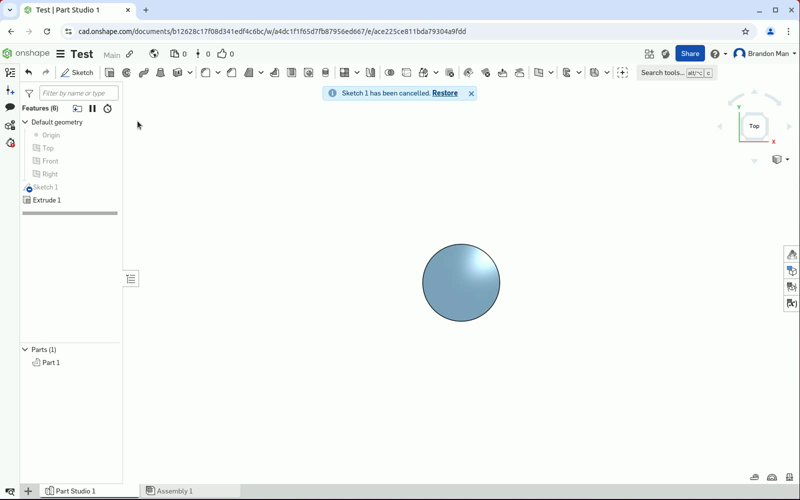
mouse_move(73, 189)
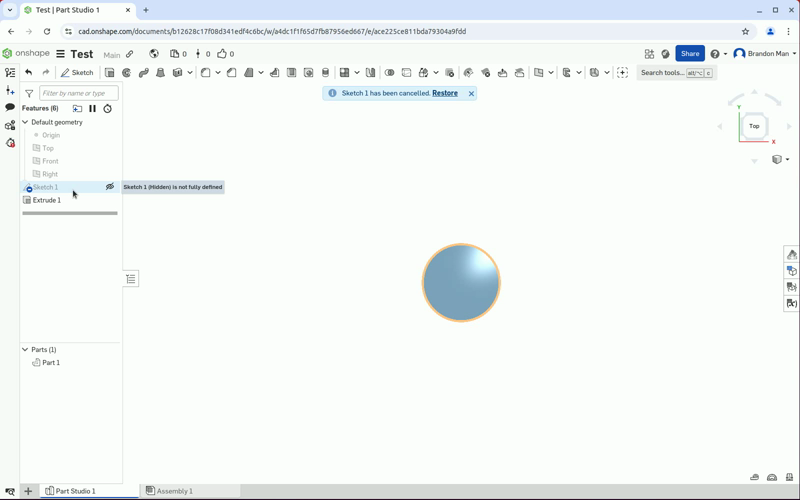
click(73, 189)
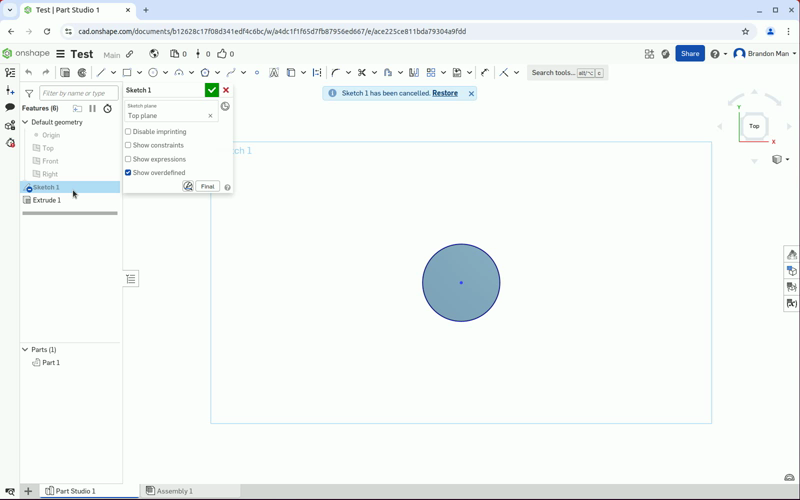
mouse_move(229, 92)
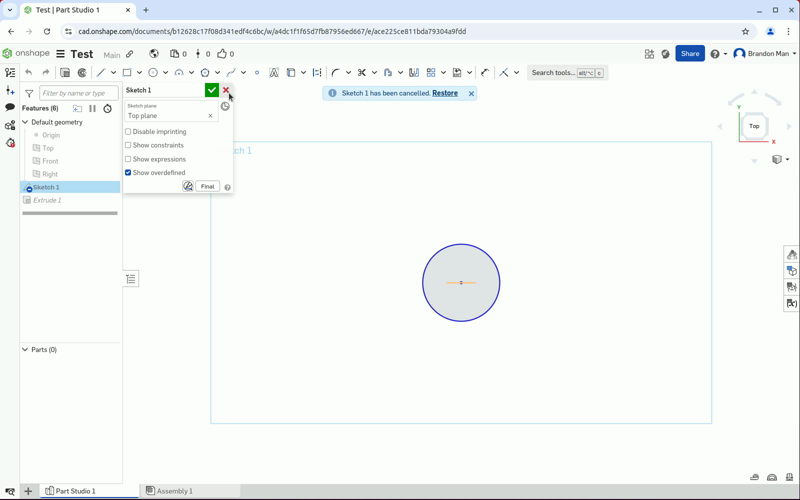
click(229, 92)
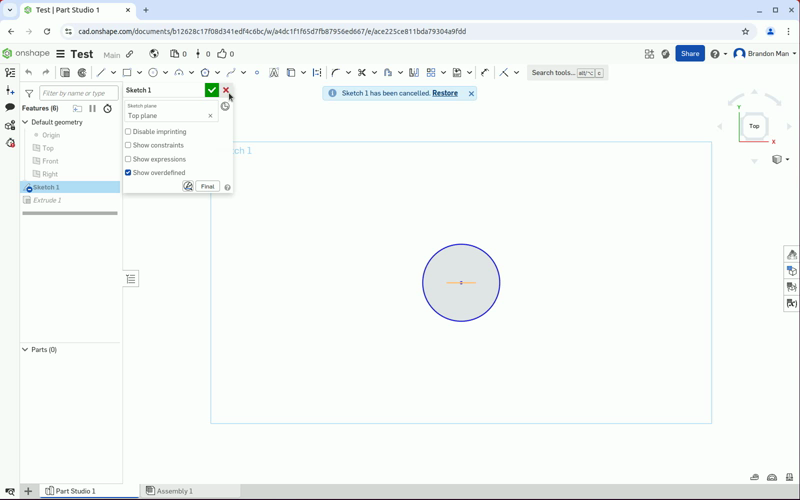
key(shift+s)
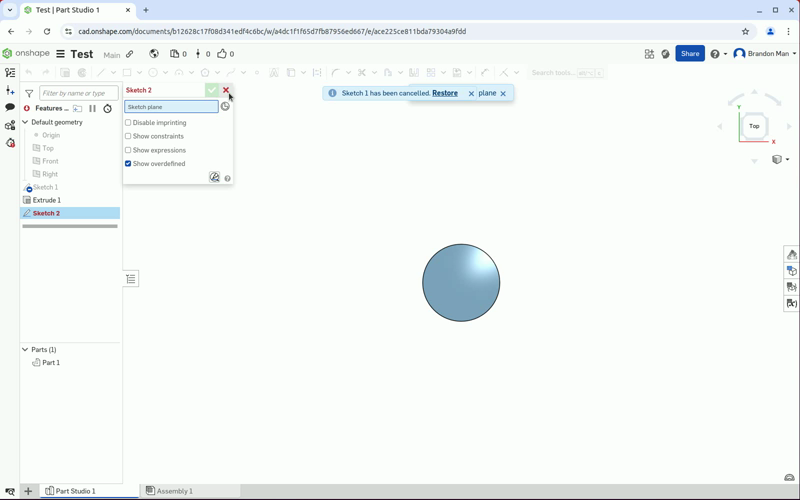
mouse_move(73, 150)
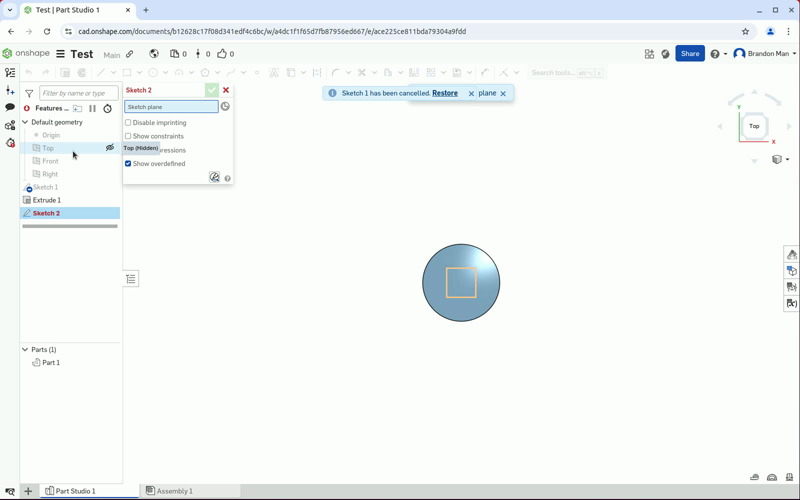
click(73, 150)
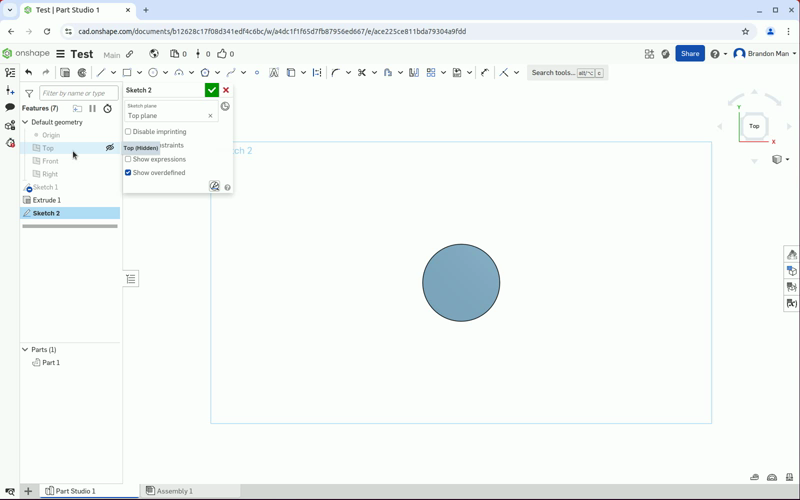
mouse_move(73, 352)
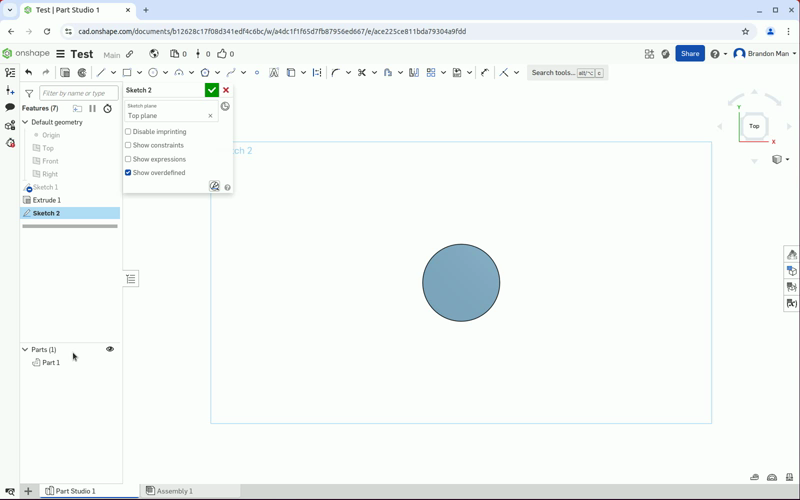
key(y)
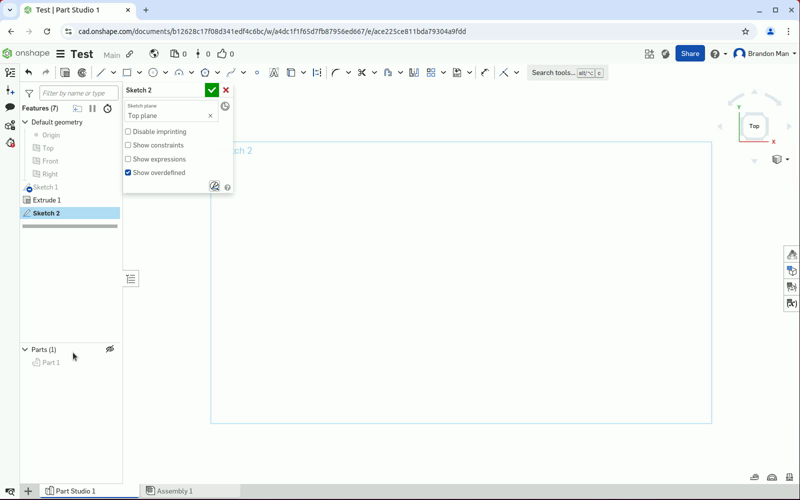
key(l)
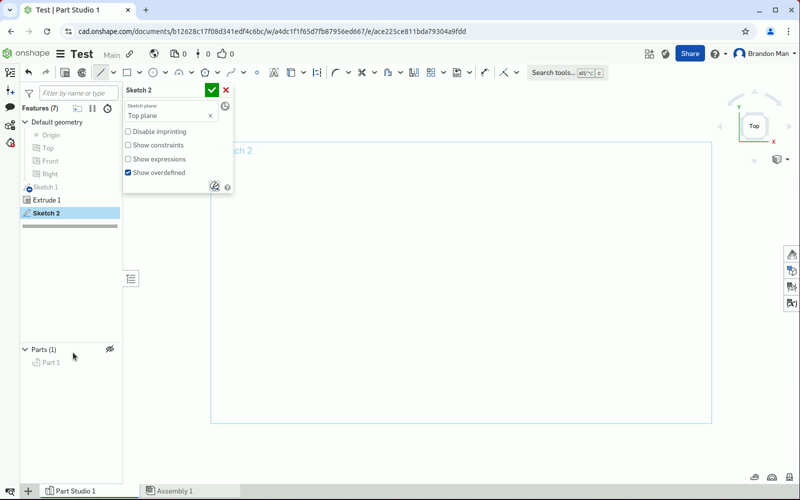
key_down(shift)
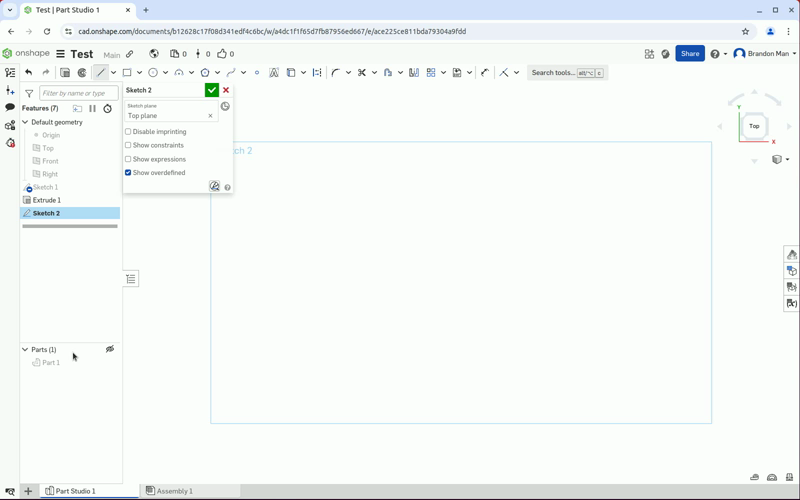
mouse_move(497, 292)
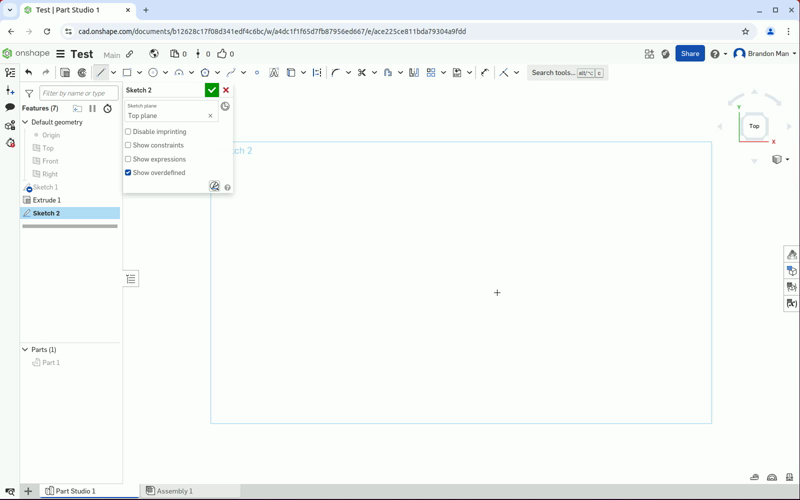
click(497, 292)
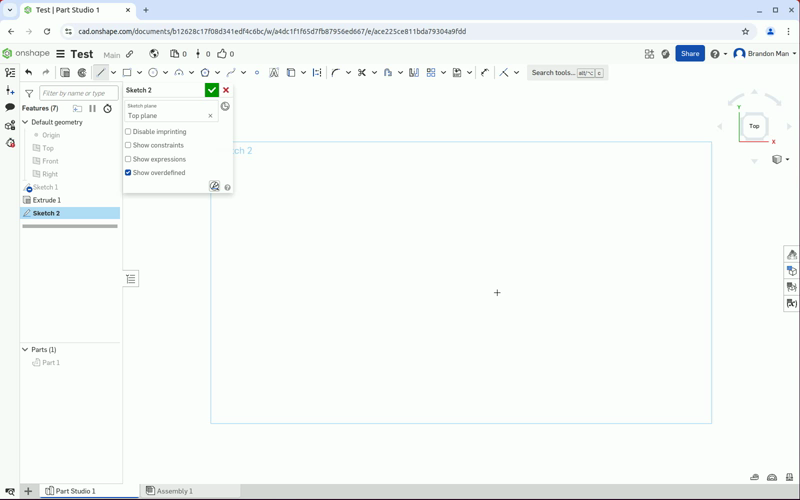
key_up(shift)
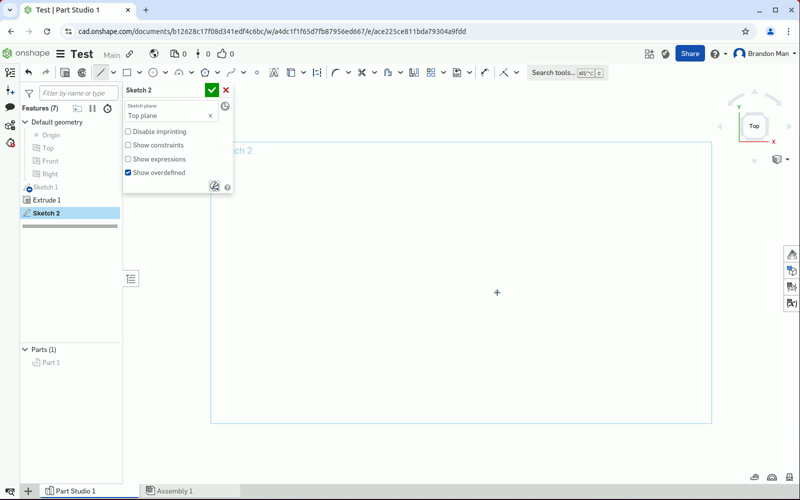
key_down(shift)
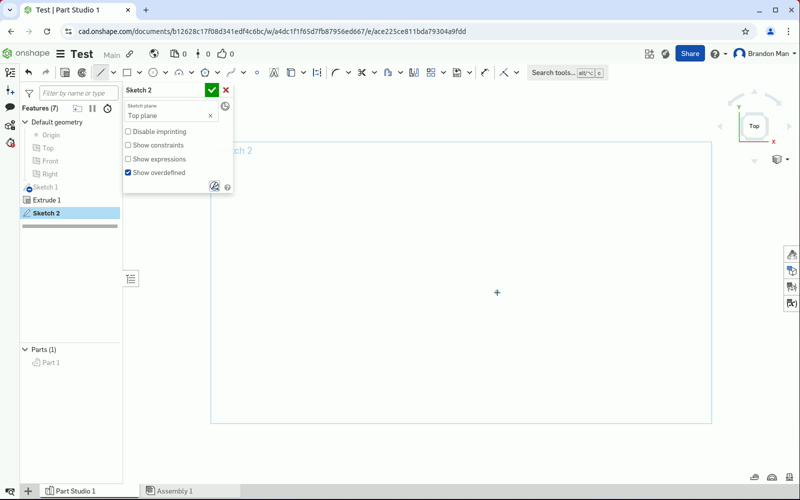
mouse_move(527, 292)
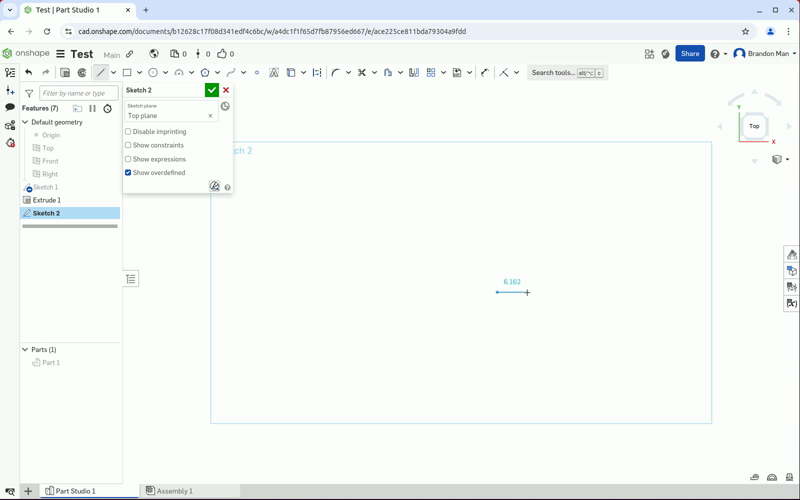
mouse_move(506, 292)
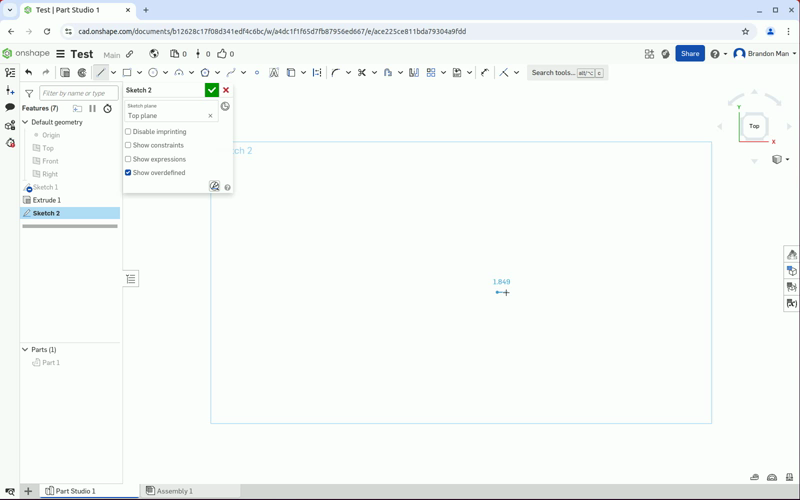
click(506, 292)
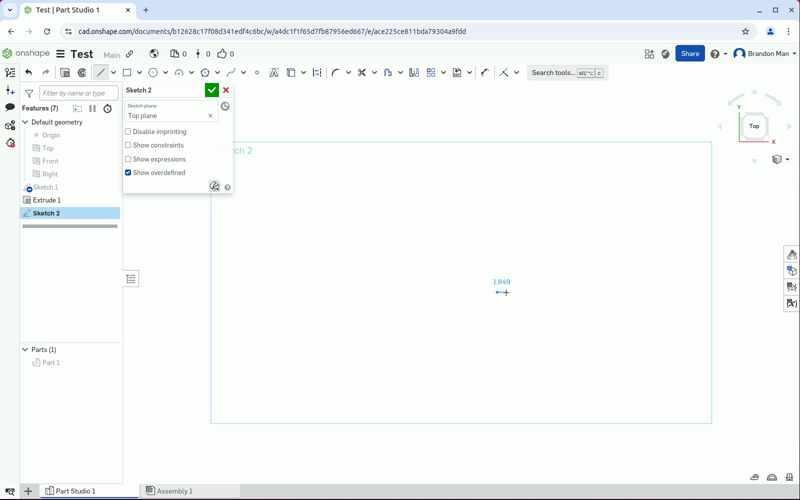
key_up(shift)
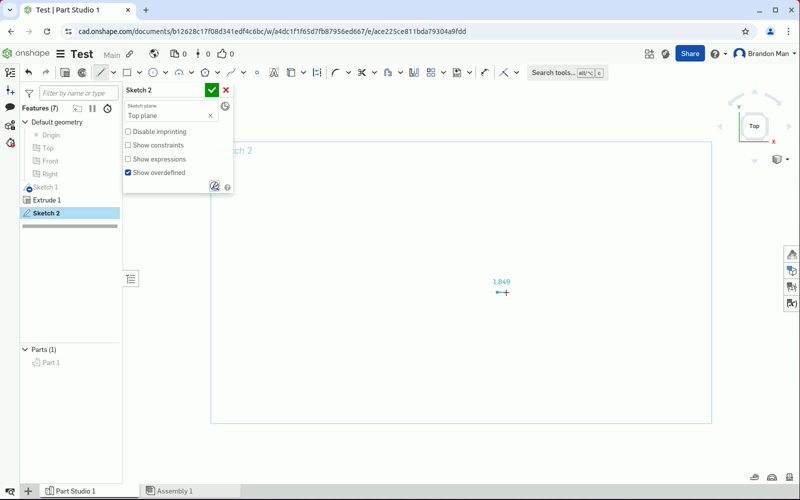
key_down(shift)
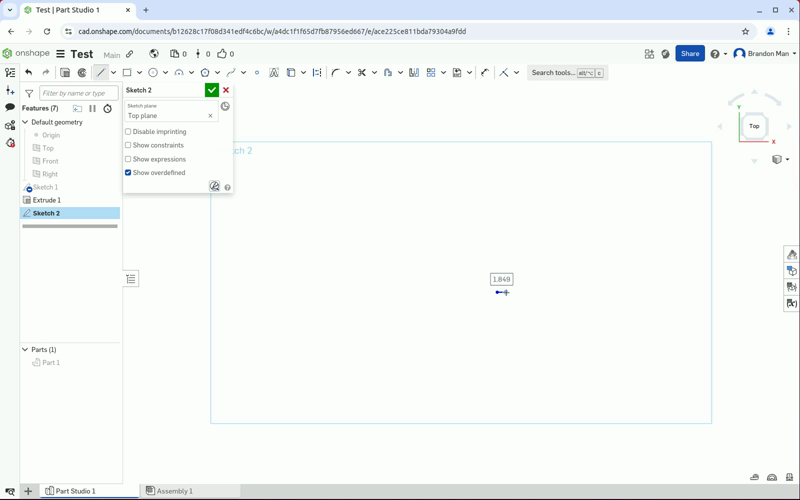
mouse_move(536, 292)
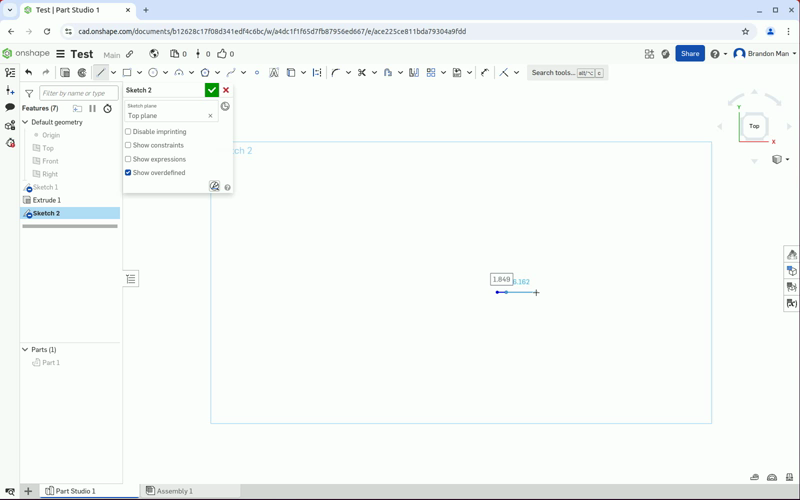
mouse_move(506, 272)
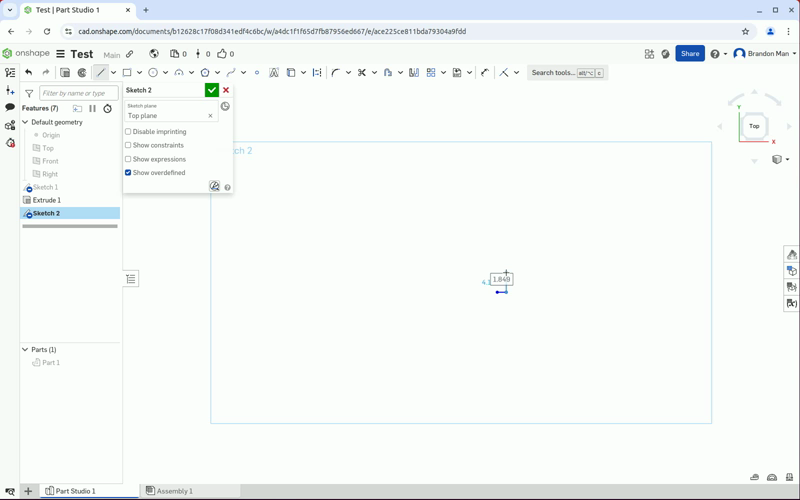
click(506, 272)
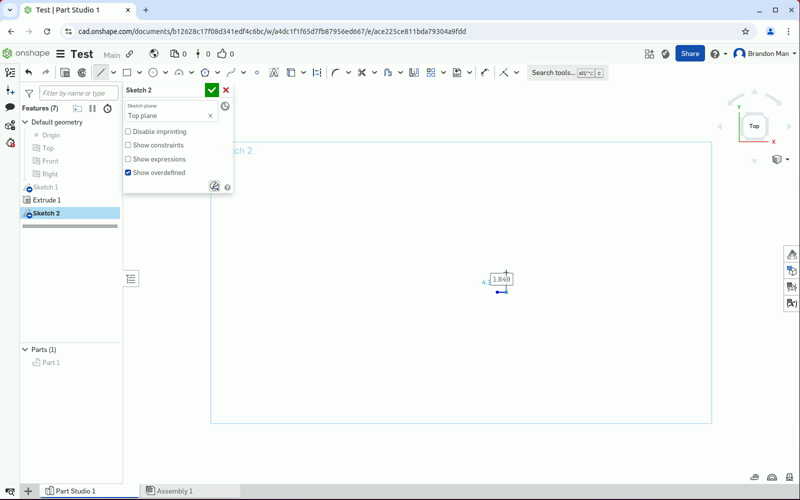
key_up(shift)
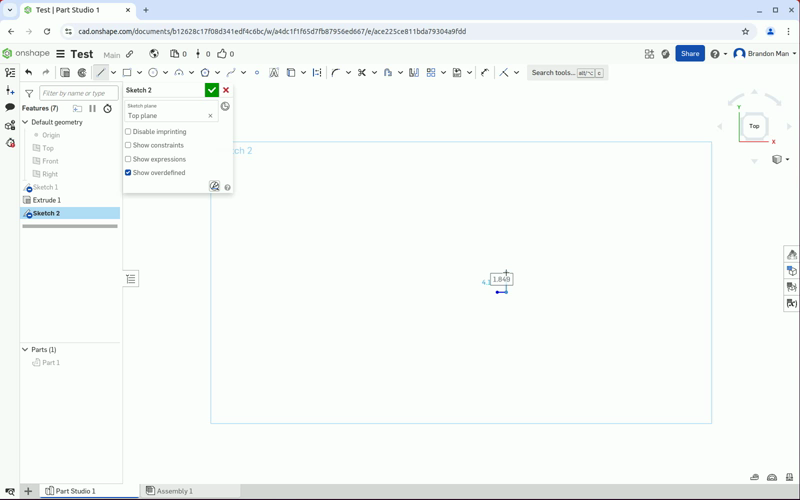
key_down(shift)
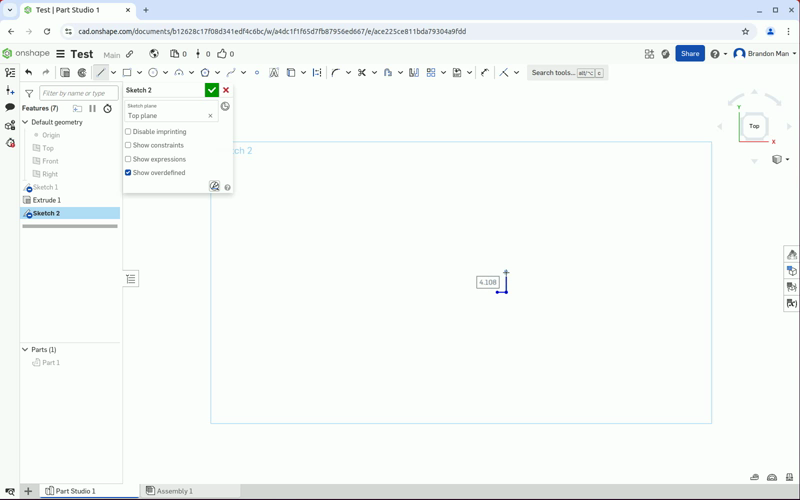
mouse_move(536, 272)
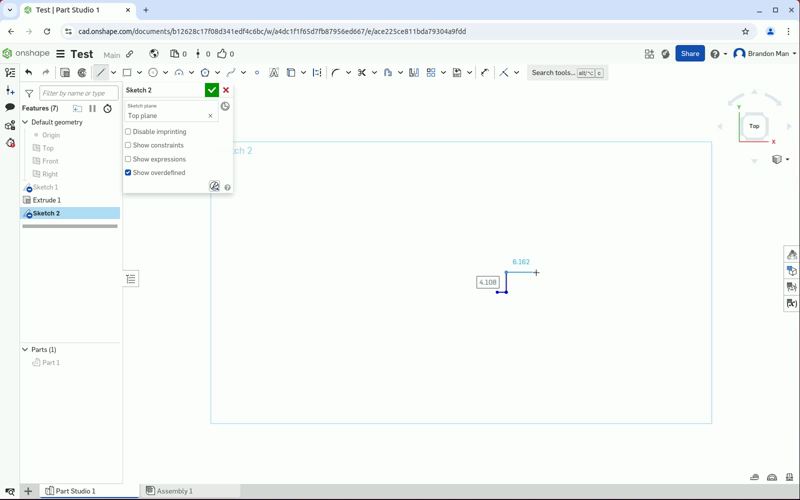
mouse_move(497, 272)
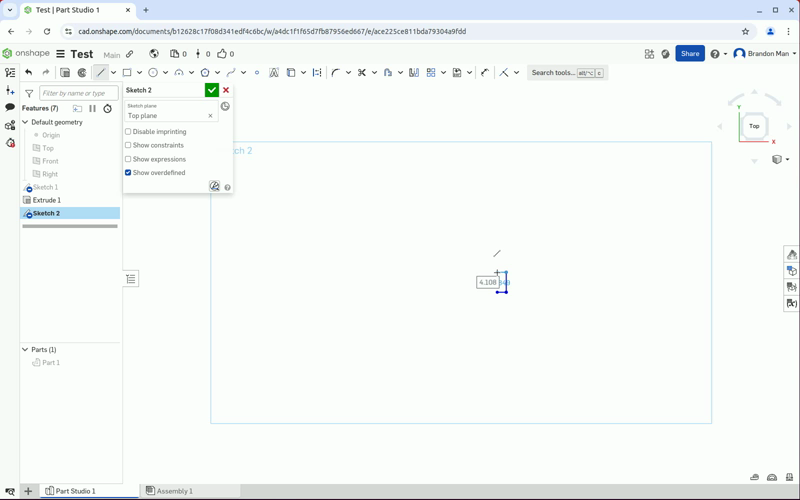
click(497, 272)
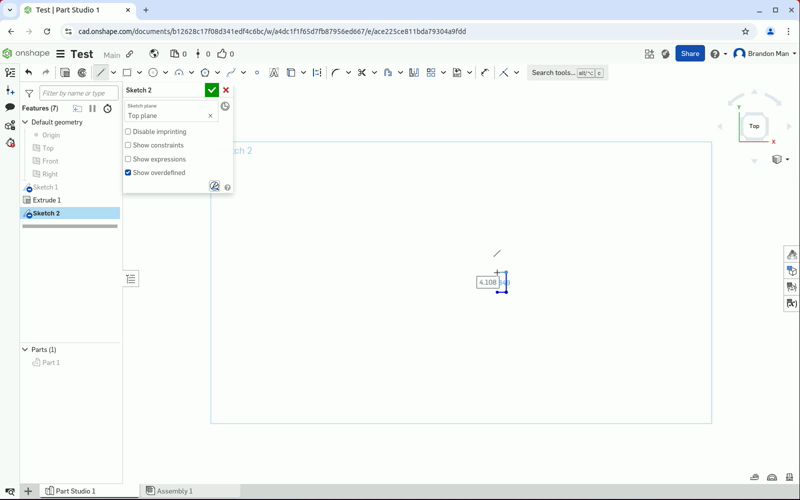
key_up(shift)
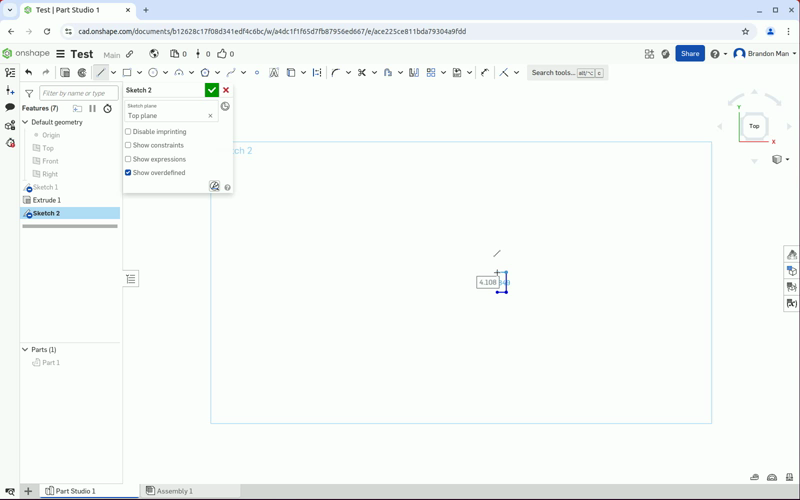
key(esc)
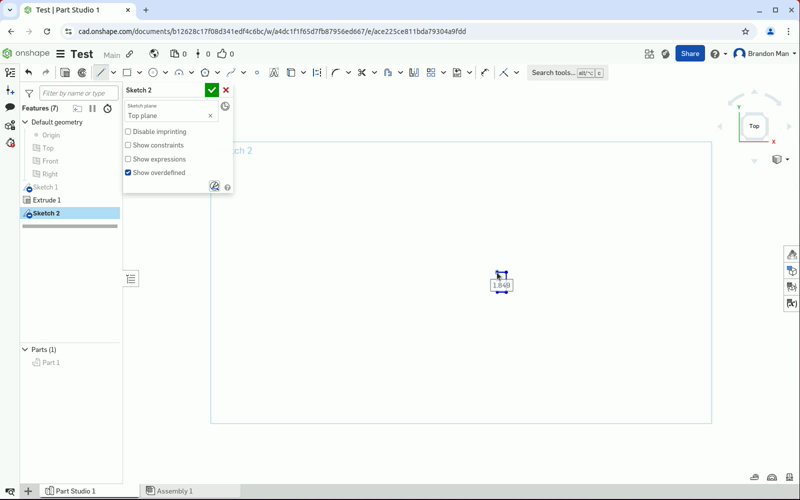
key(a)
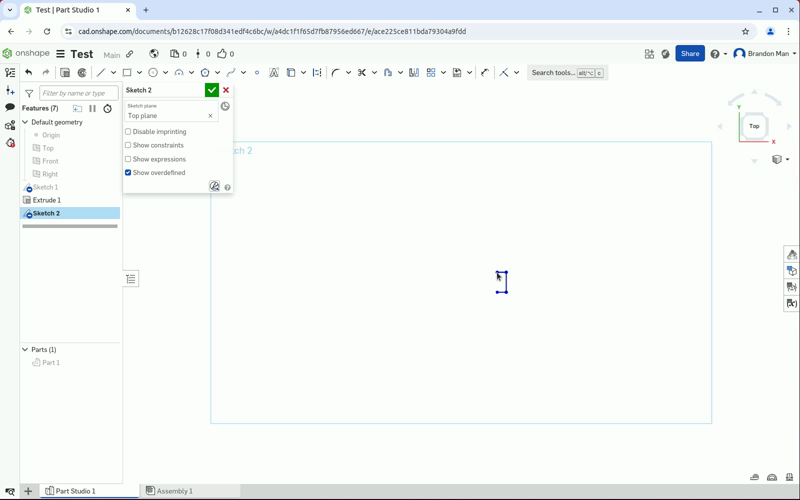
mouse_move(497, 272)
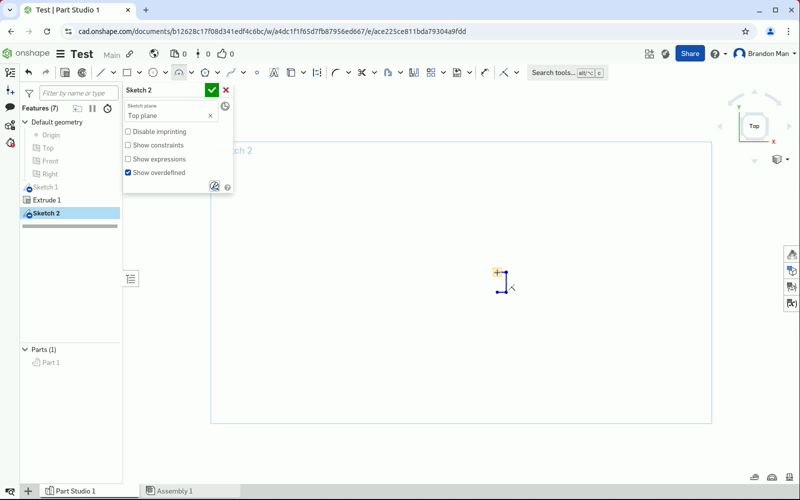
click(497, 272)
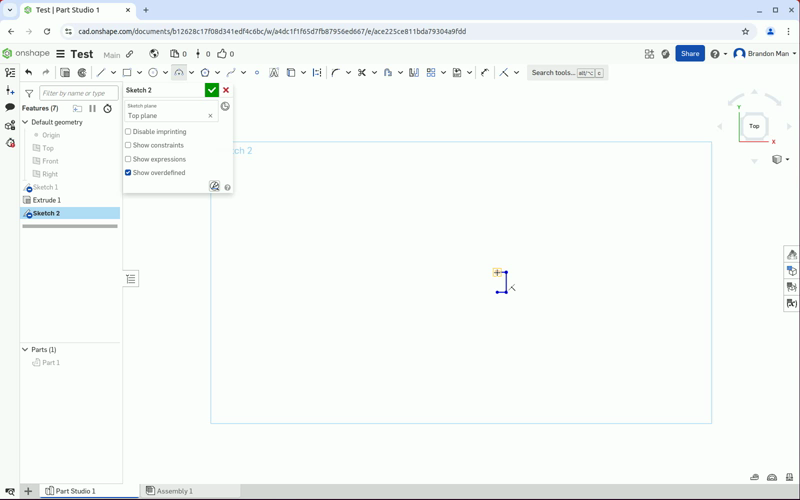
mouse_move(497, 292)
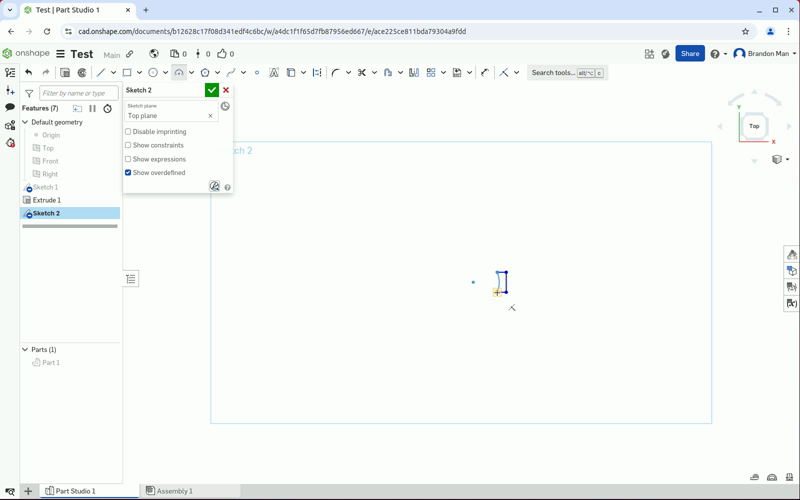
click(497, 292)
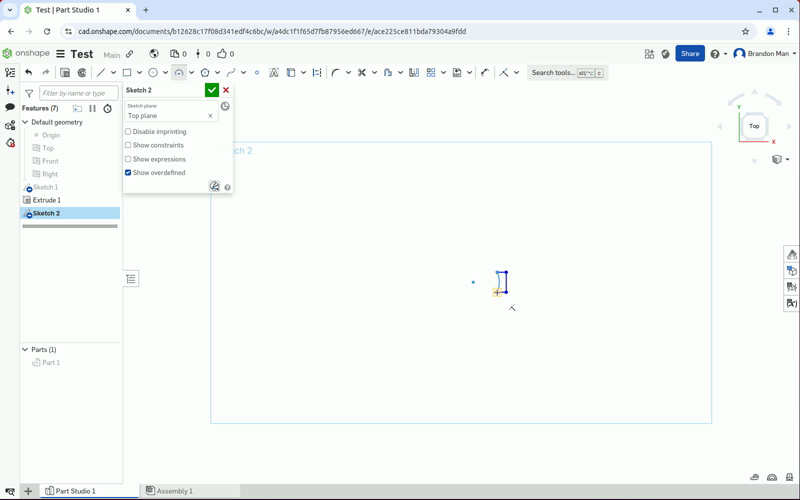
key_down(shift)
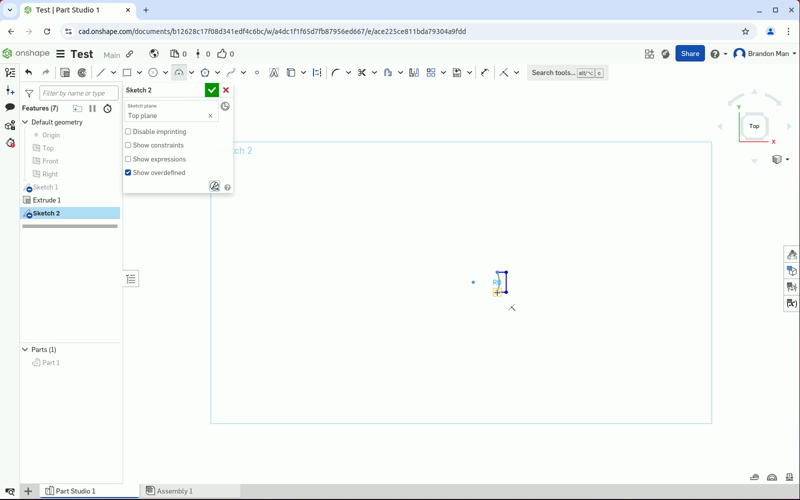
mouse_move(498, 282)
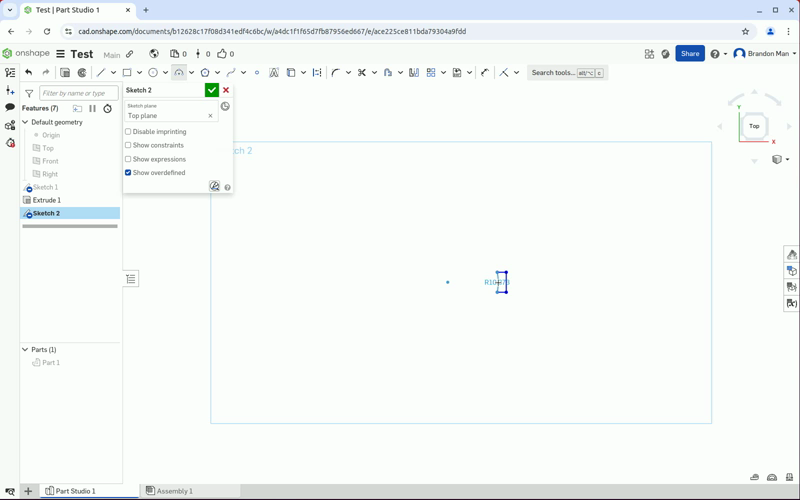
click(498, 282)
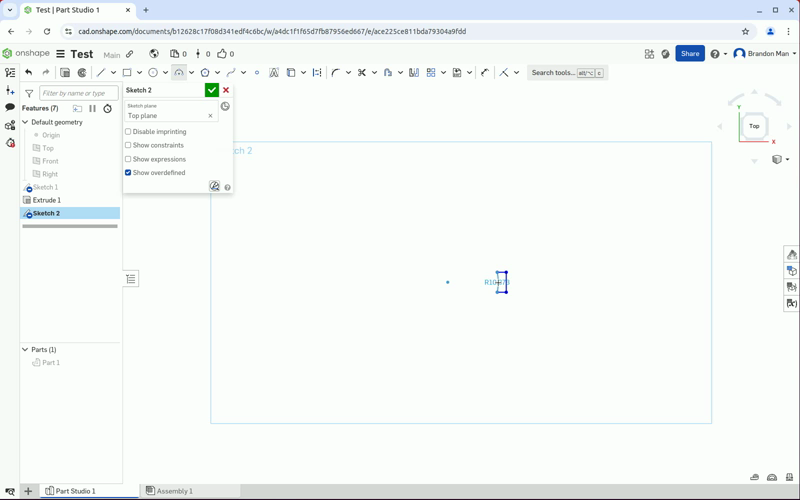
key_up(shift)
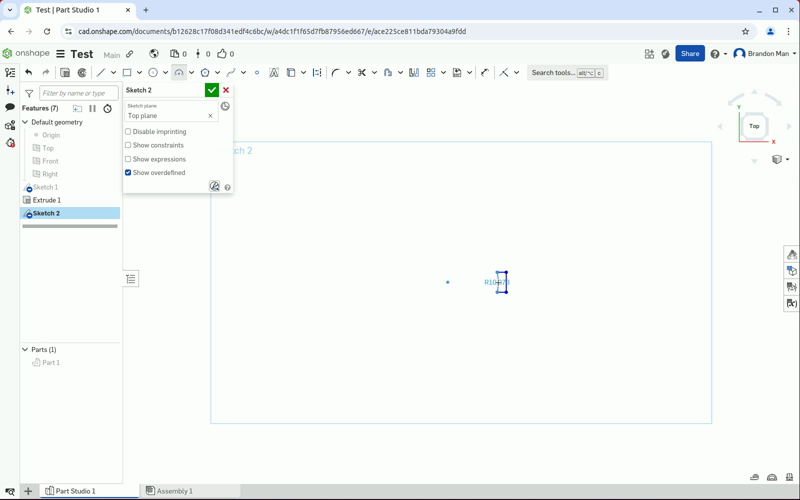
key(esc)
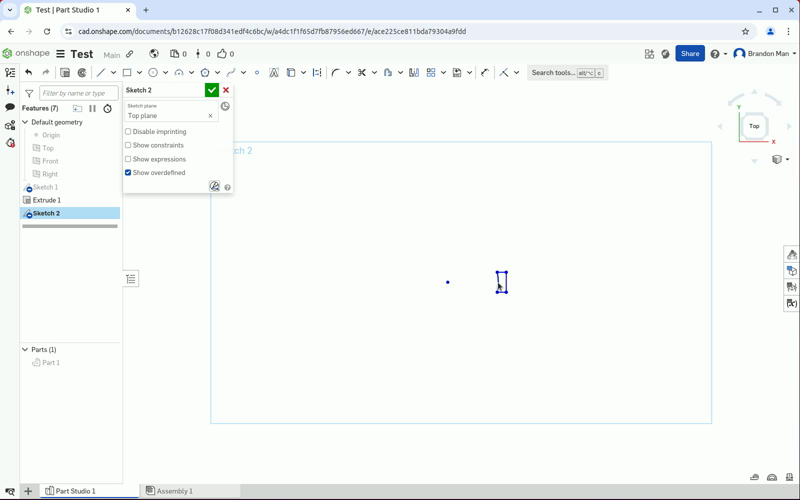
mouse_move(503, 286)
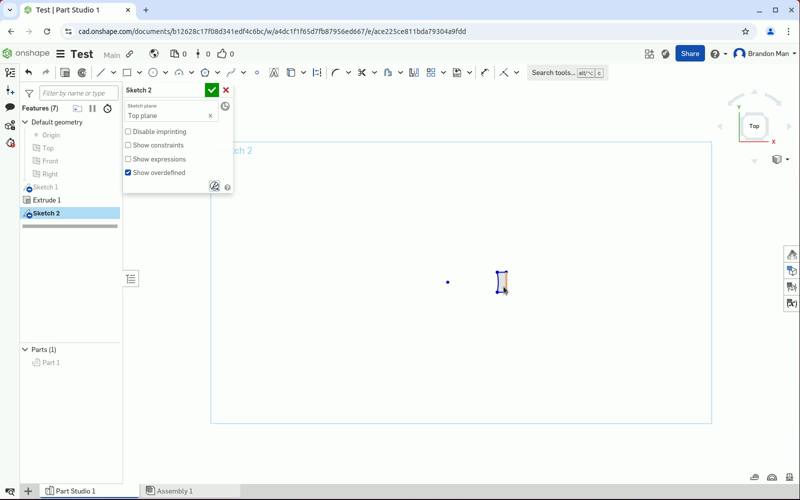
scroll(6)
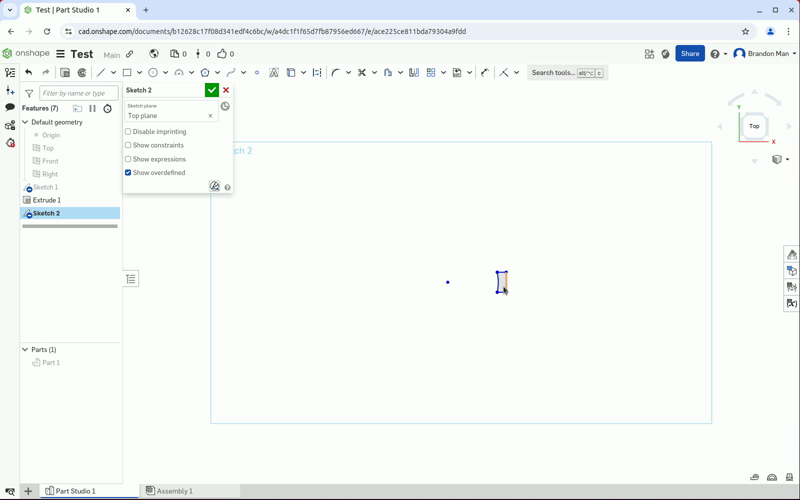
scroll(6)
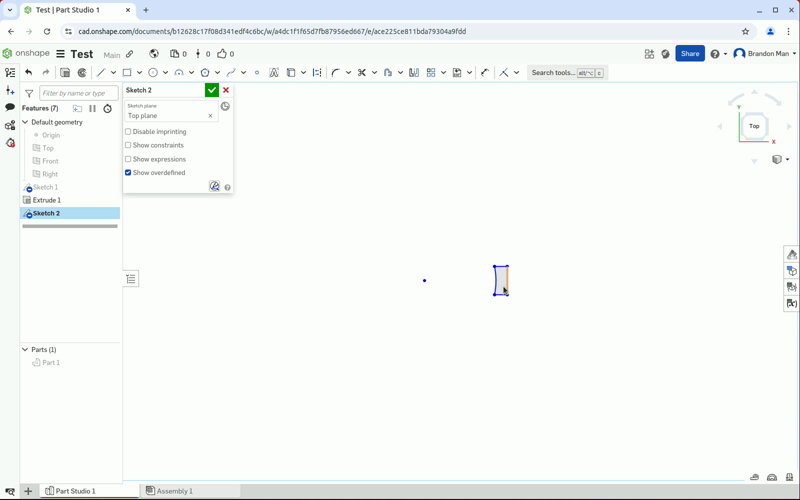
scroll(6)
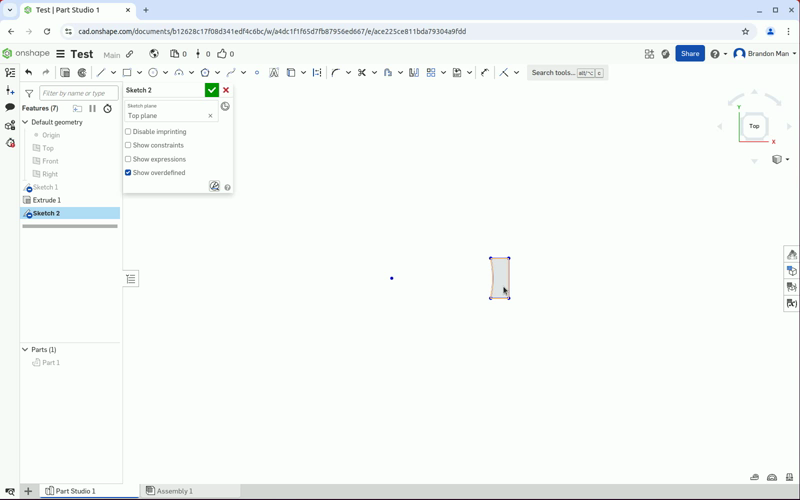
scroll(6)
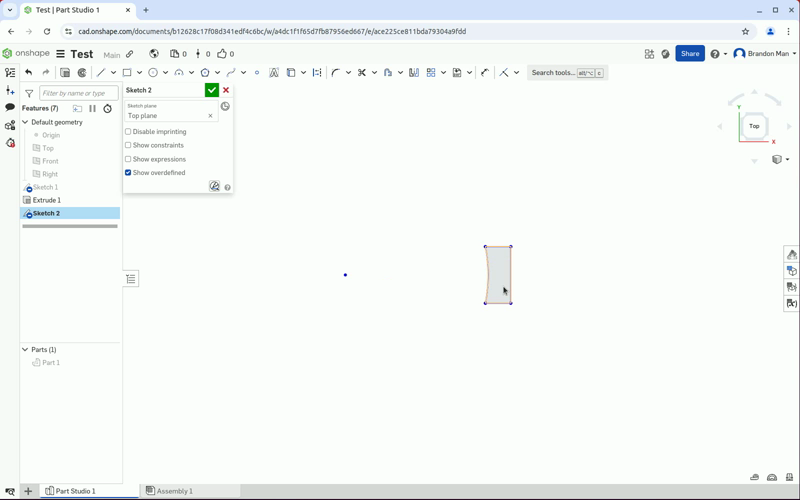
scroll(6)
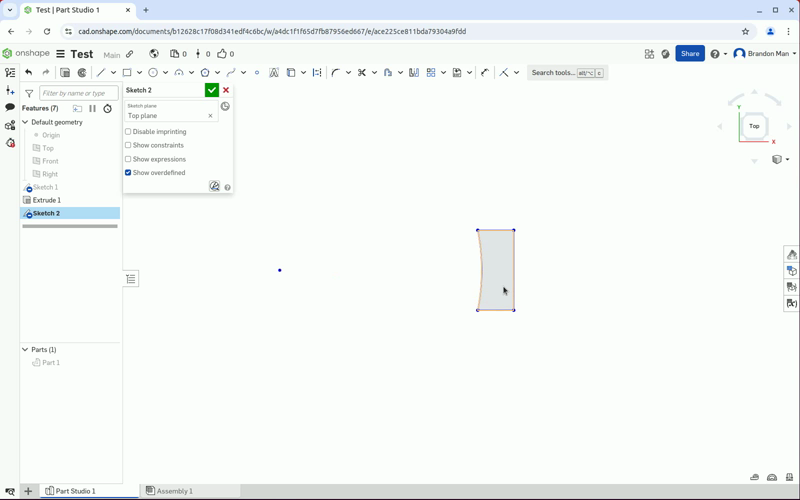
scroll(6)
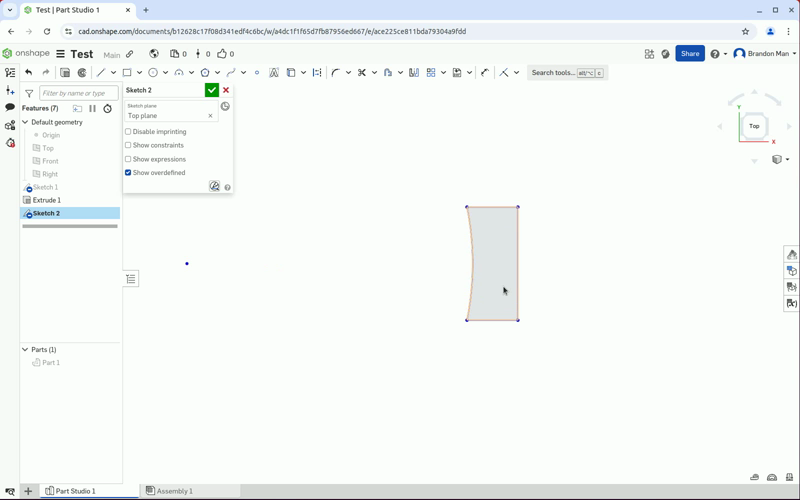
scroll(6)
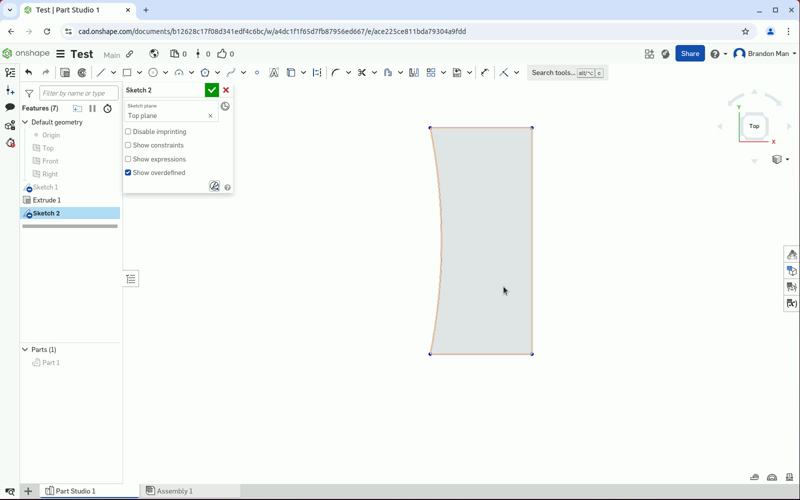
click(503, 286)
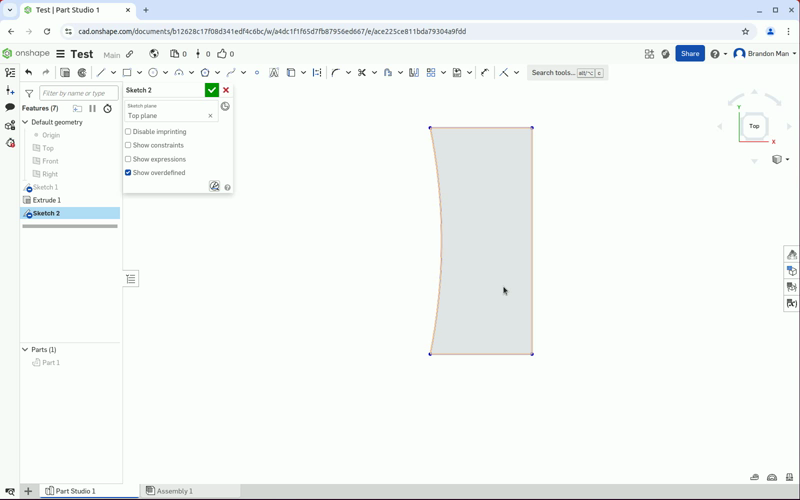
scroll(-6)
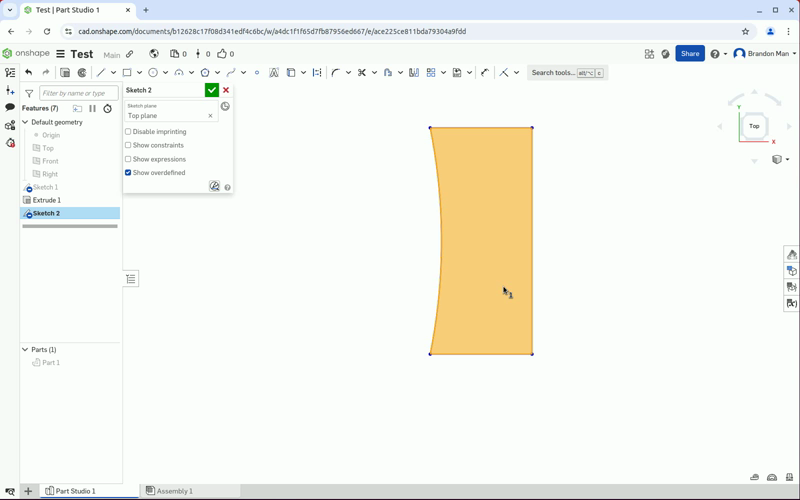
scroll(-6)
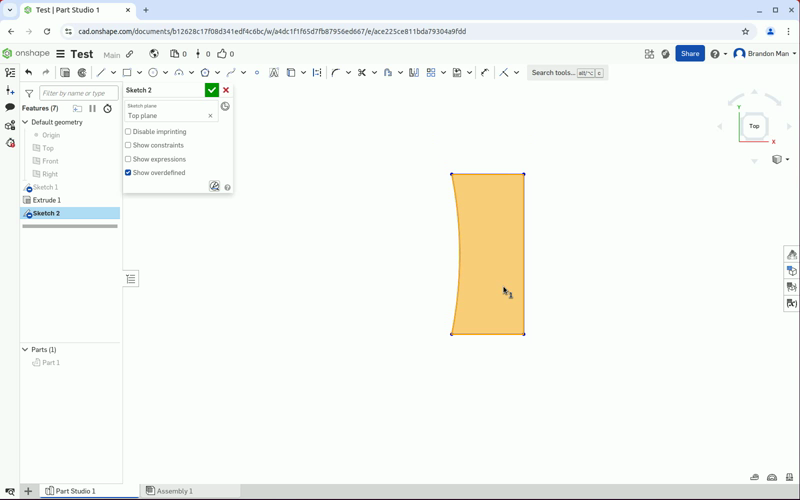
scroll(-6)
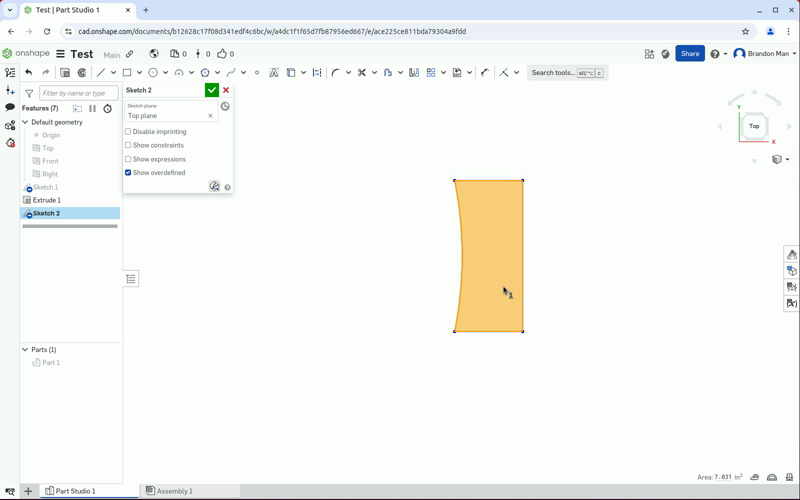
scroll(-6)
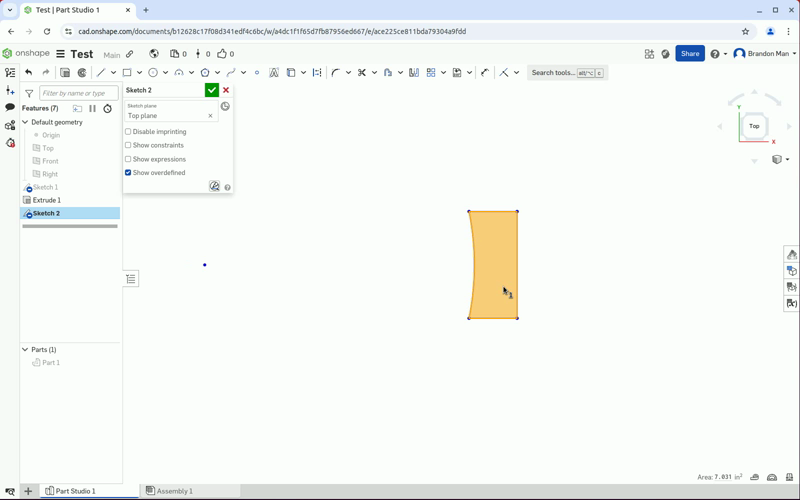
scroll(-6)
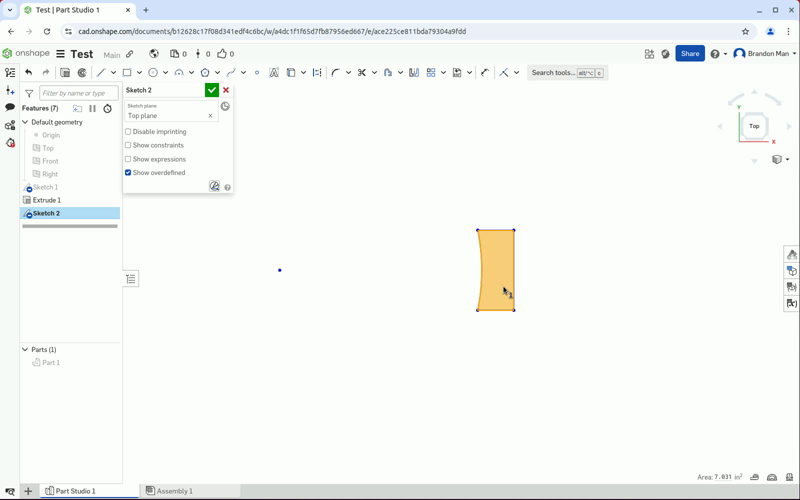
scroll(-6)
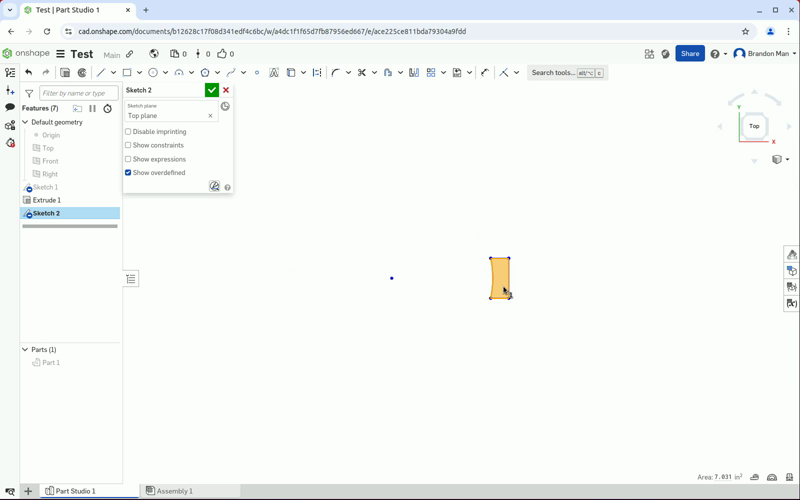
scroll(-6)
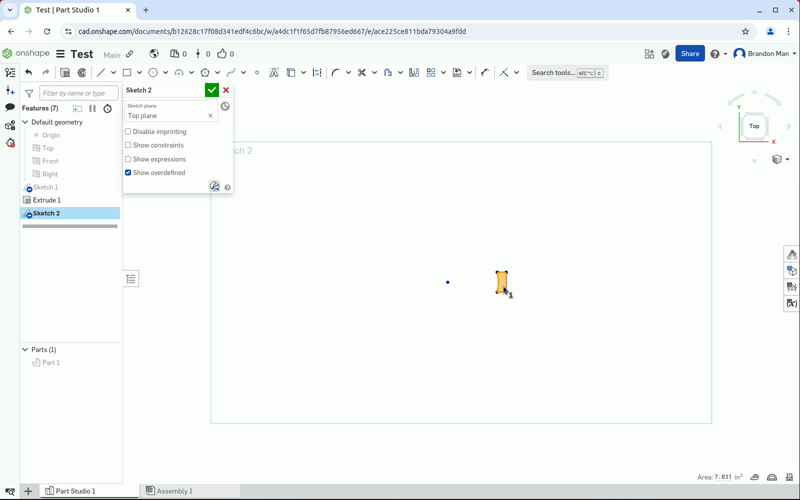
mouse_move(73, 352)
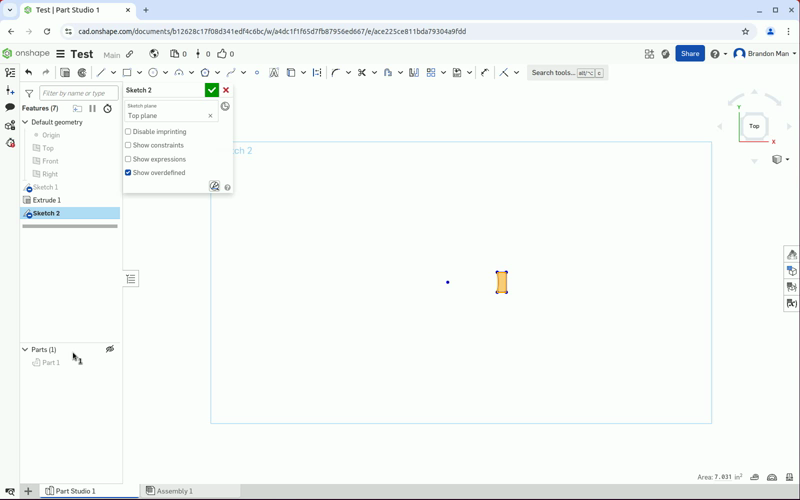
key(shift+y)
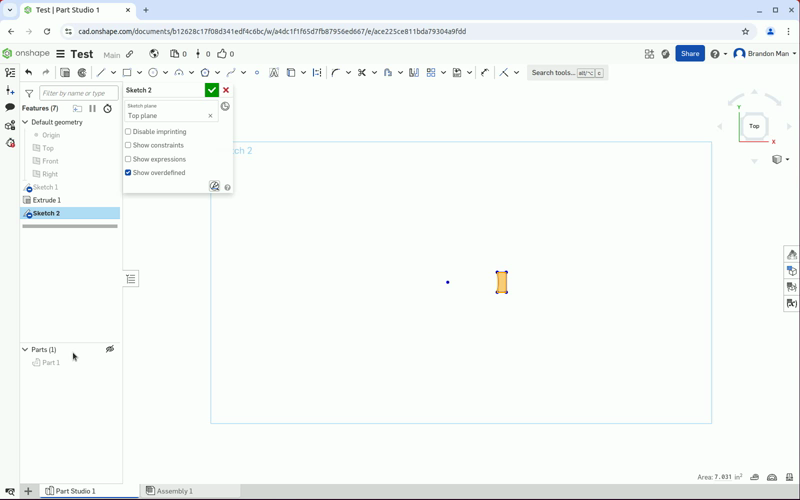
key(shift+e)
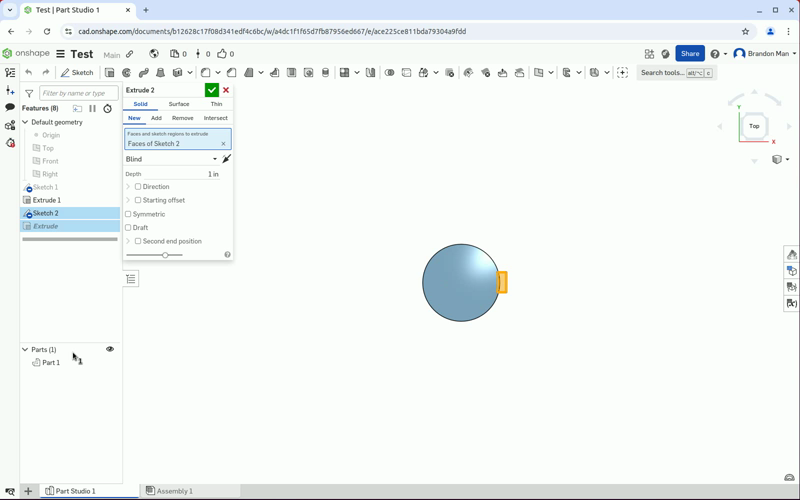
mouse_move(143, 106)
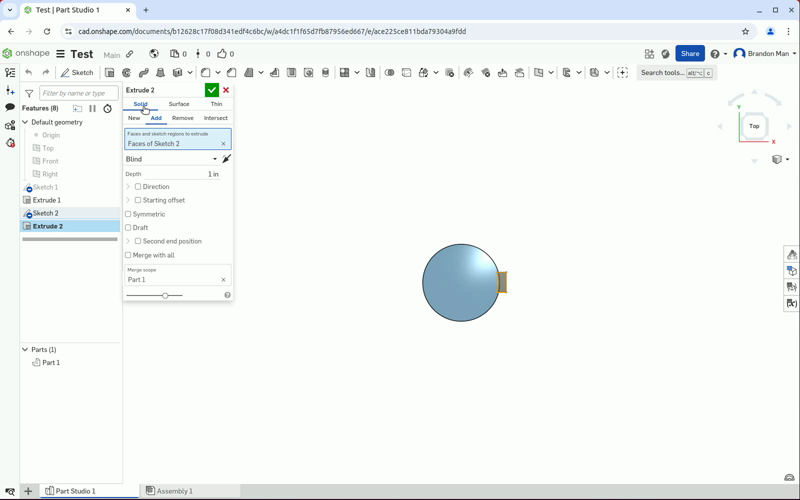
click(143, 106)
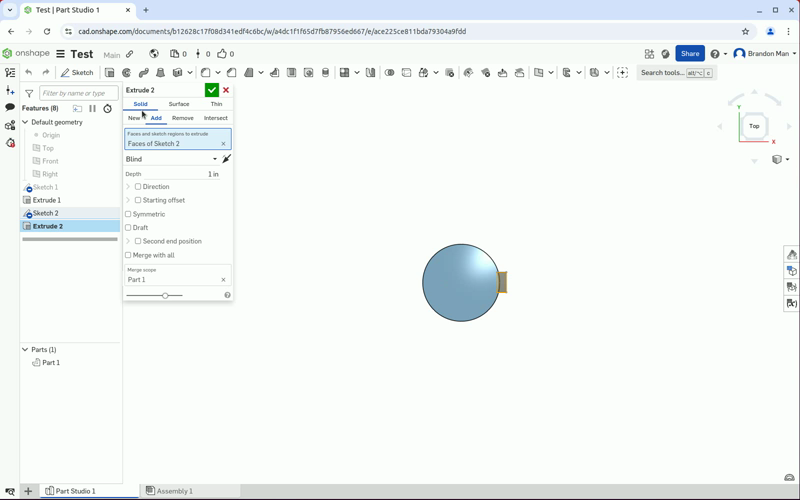
mouse_move(137, 120)
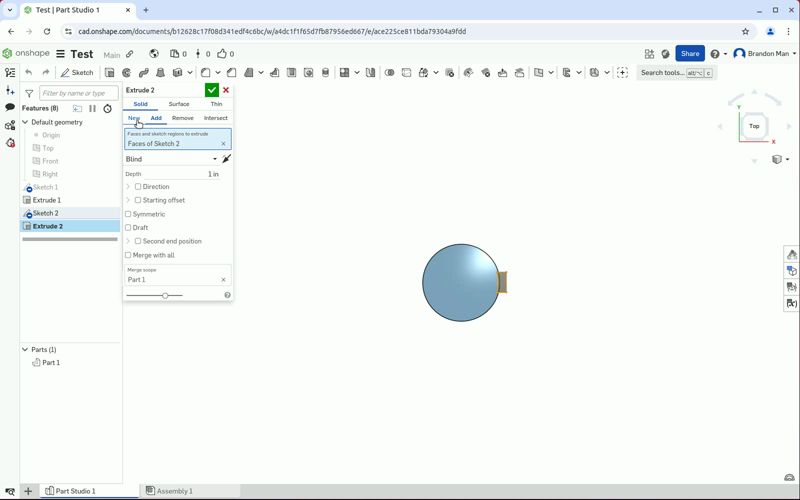
click(137, 120)
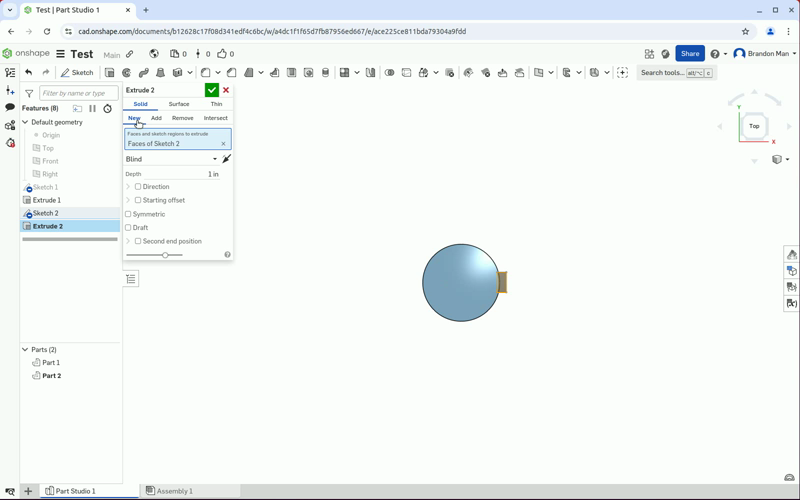
key(tab, 4)
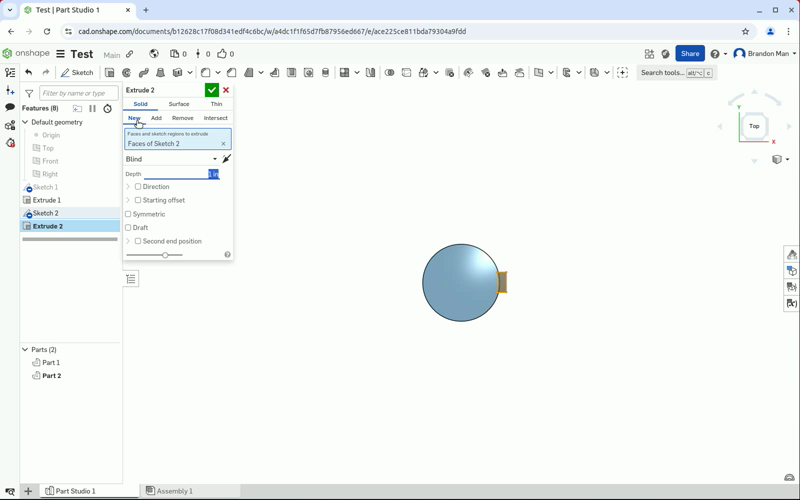
text(7.703)
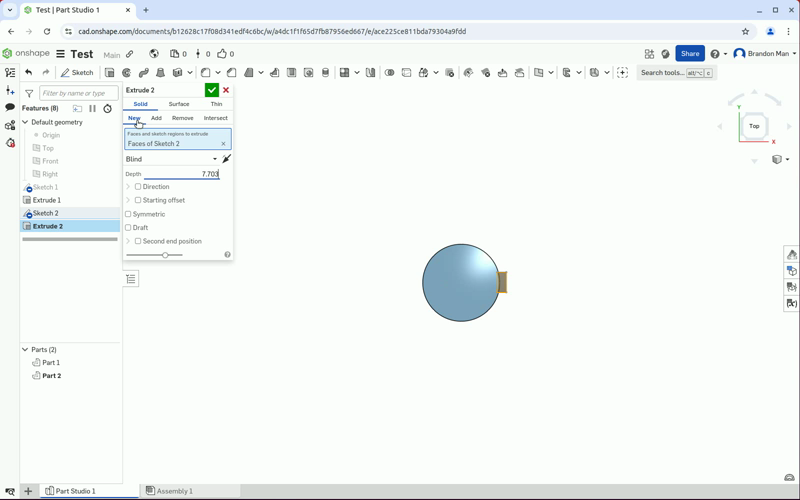
key(enter)
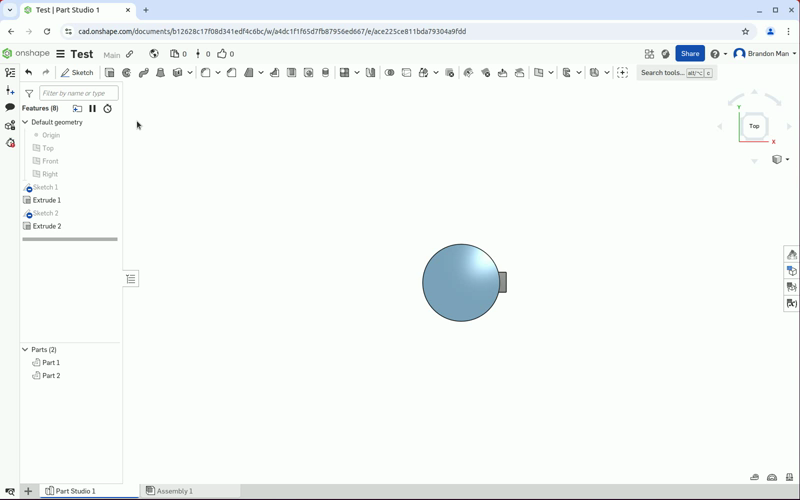
key(shift+h)
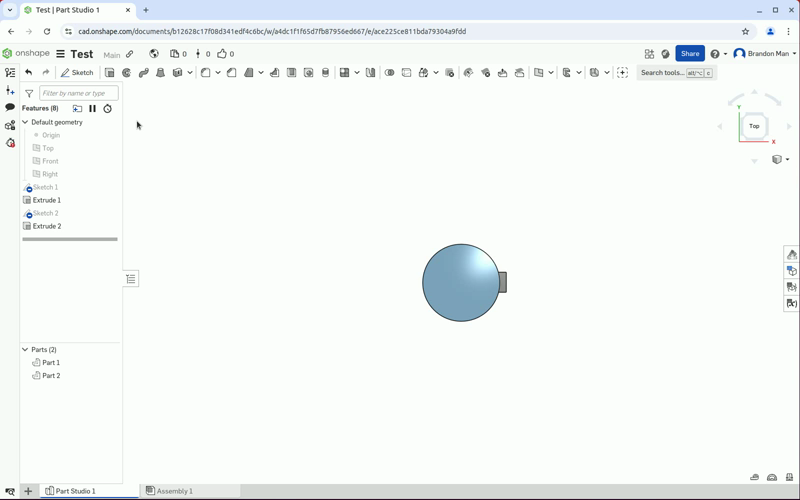
key(shift+h)
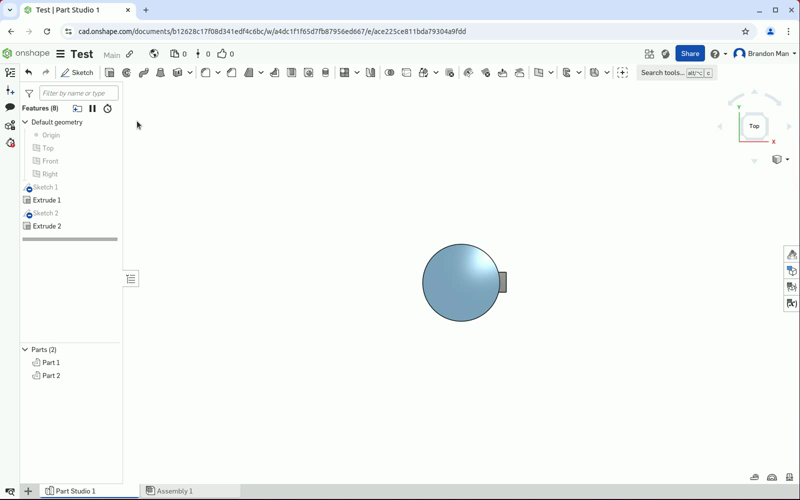
mouse_move(73, 189)
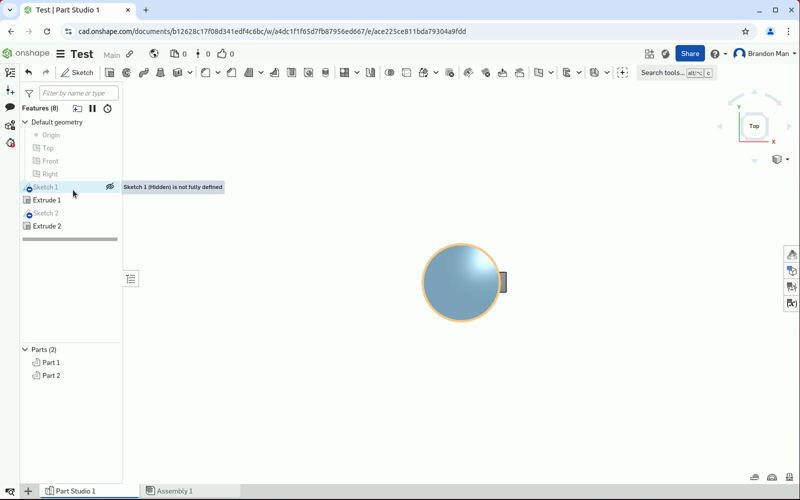
click(73, 189)
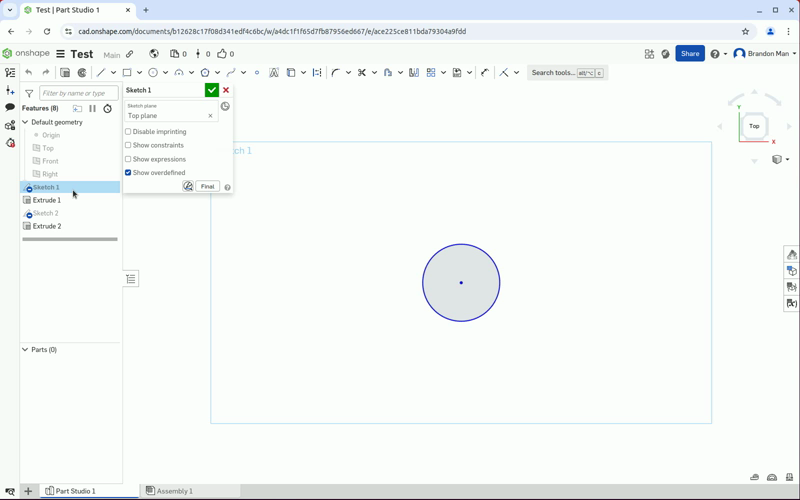
mouse_move(229, 92)
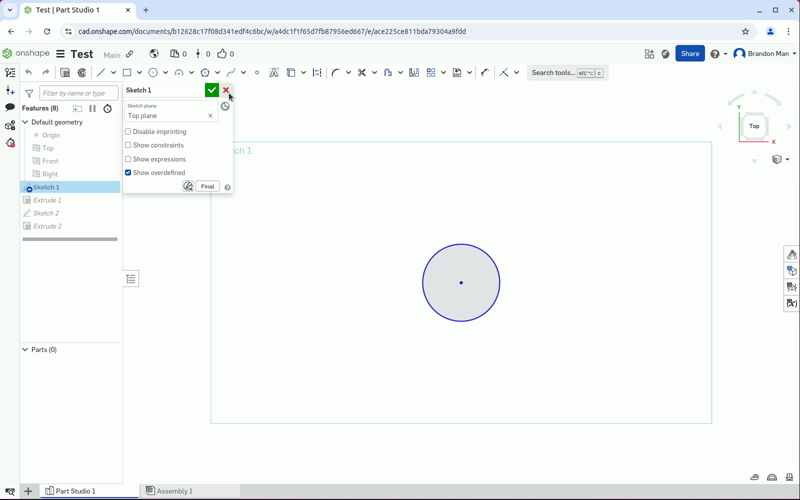
click(229, 92)
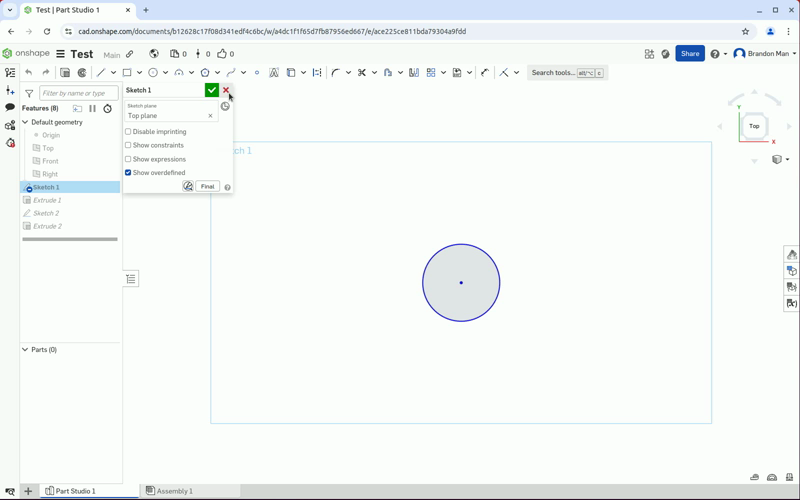
key(shift+s)
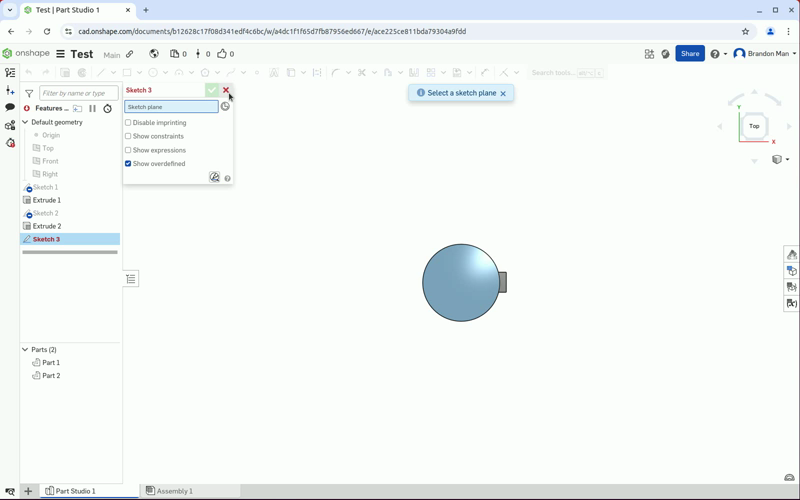
mouse_move(73, 150)
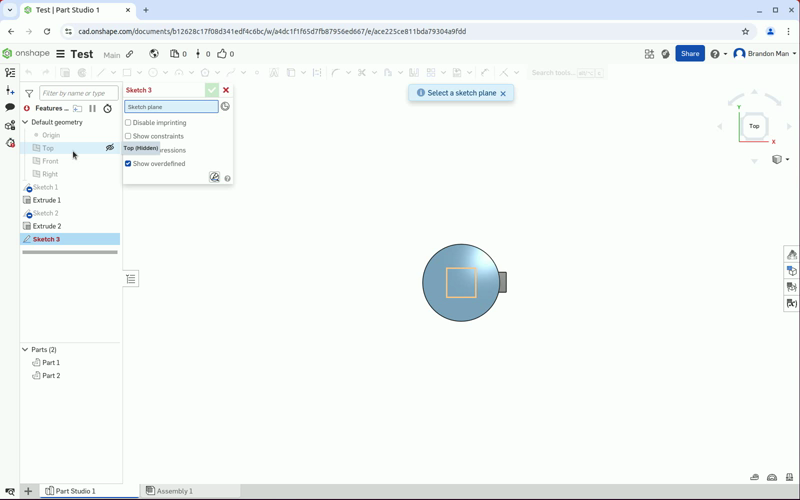
click(73, 150)
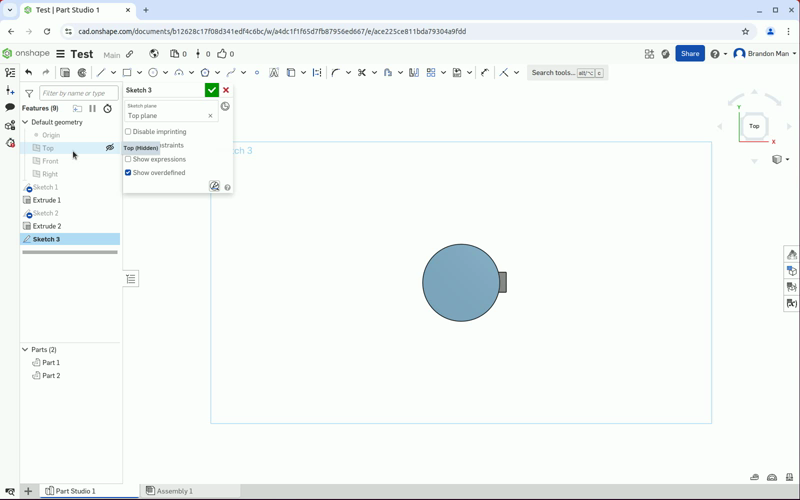
mouse_move(73, 352)
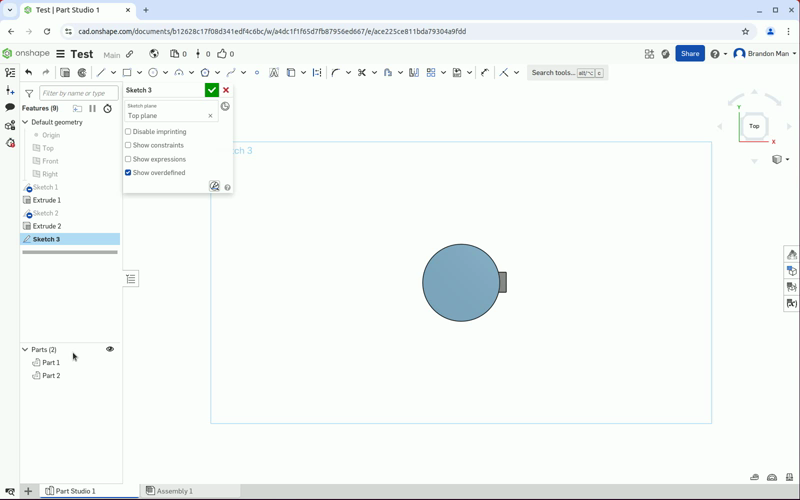
key(y)
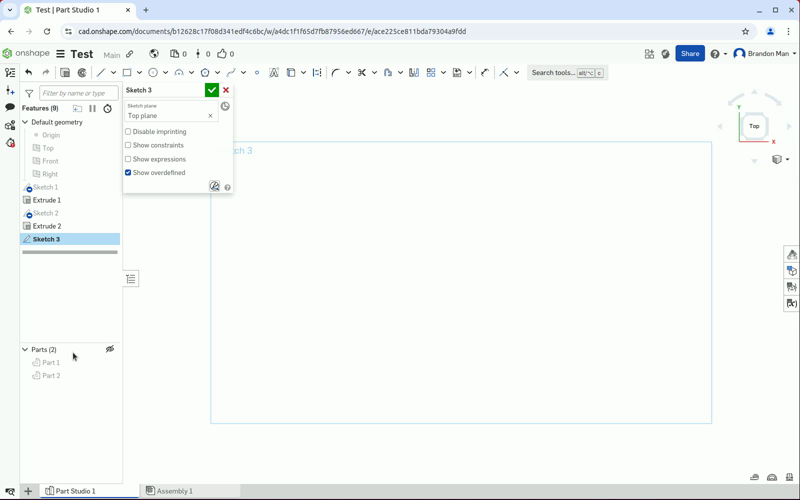
key(l)
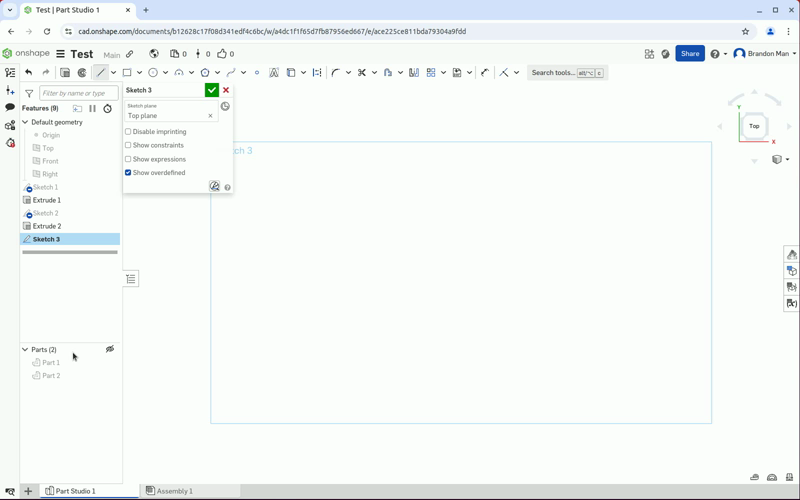
key_down(shift)
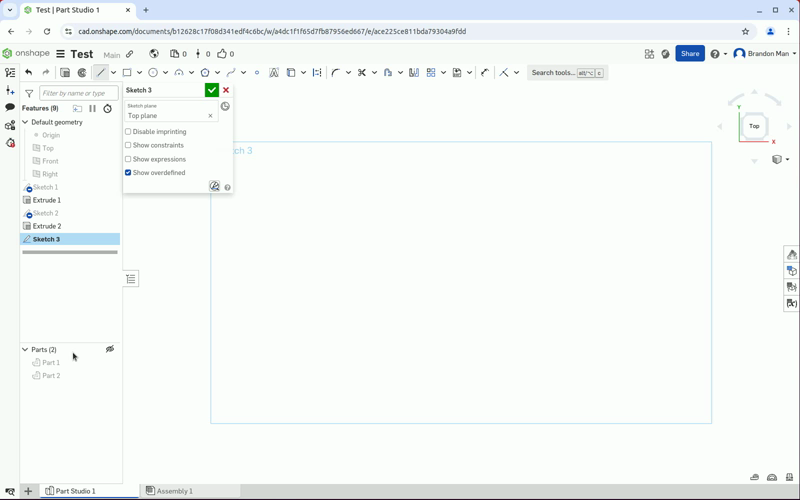
mouse_move(386, 281)
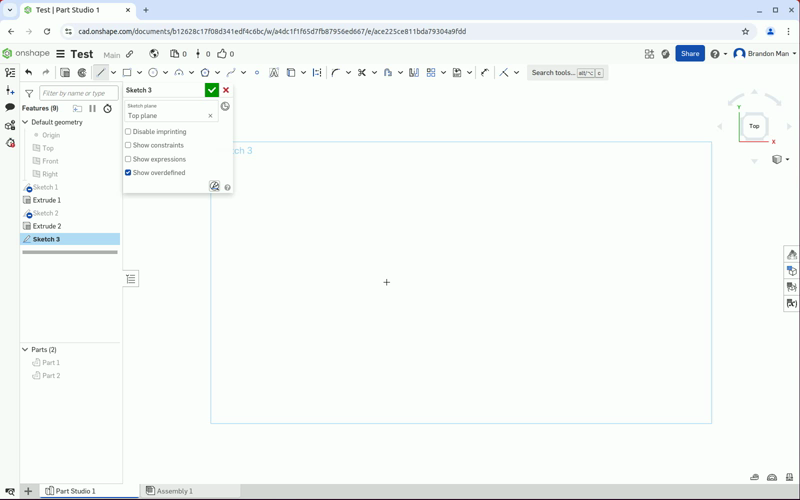
click(386, 281)
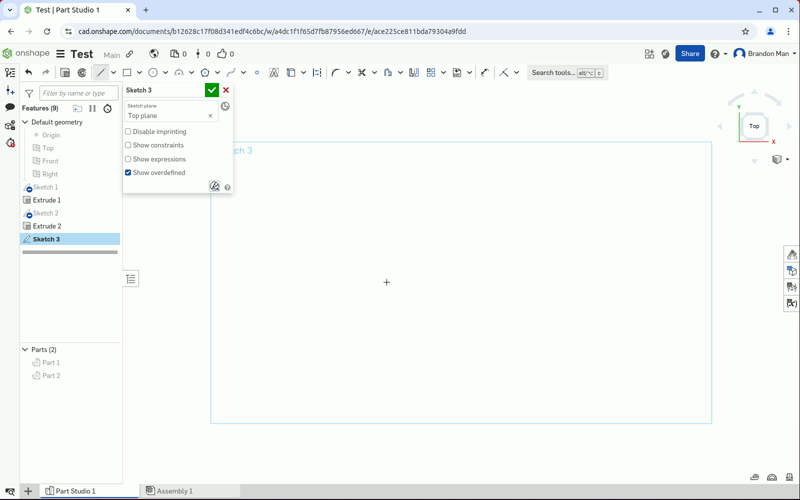
key_up(shift)
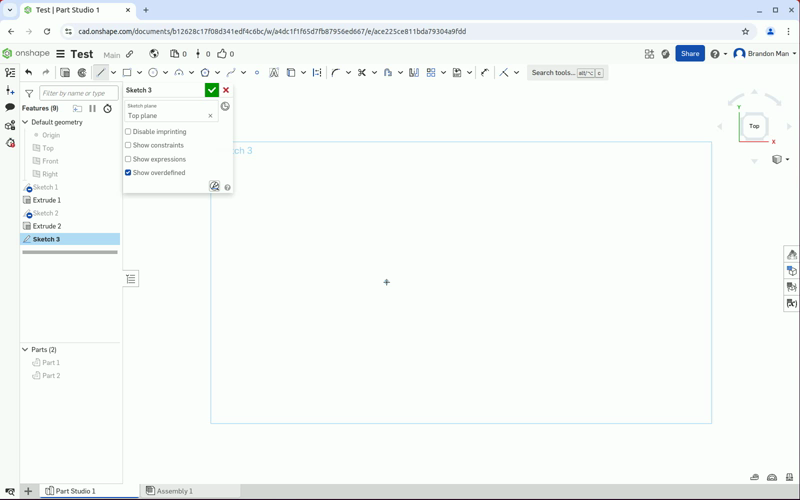
key_down(shift)
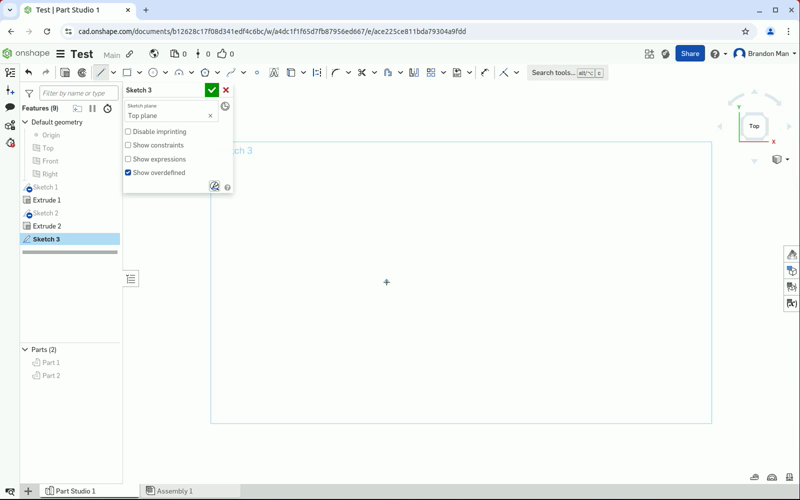
mouse_move(422, 347)
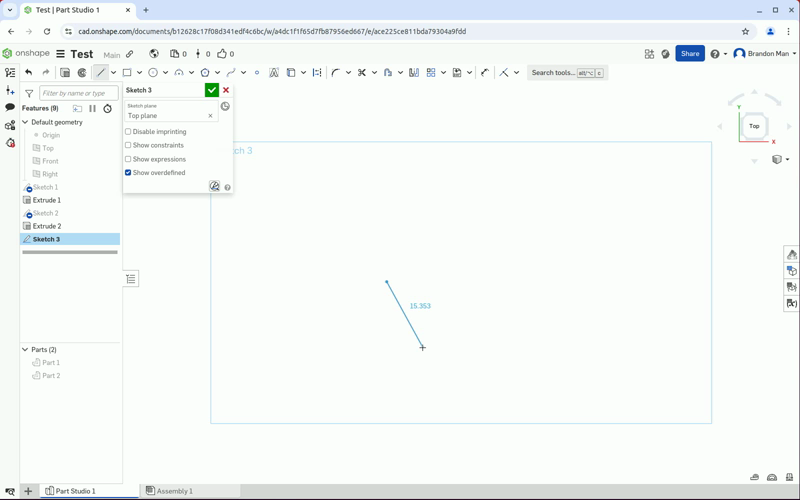
click(422, 347)
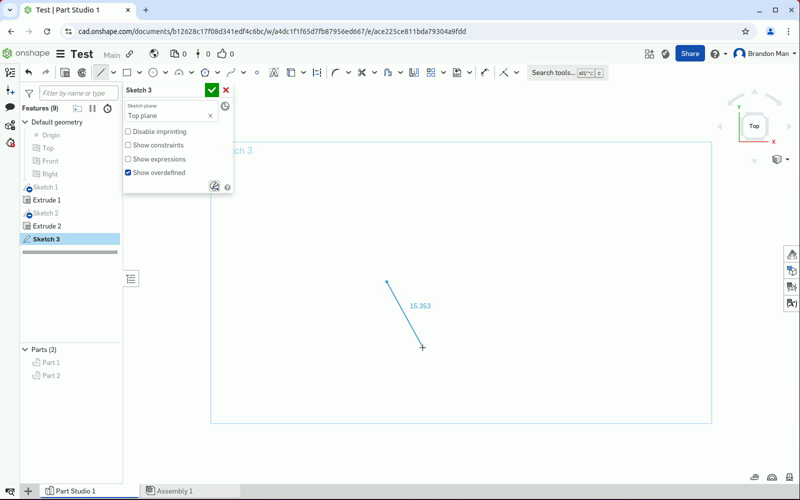
key_up(shift)
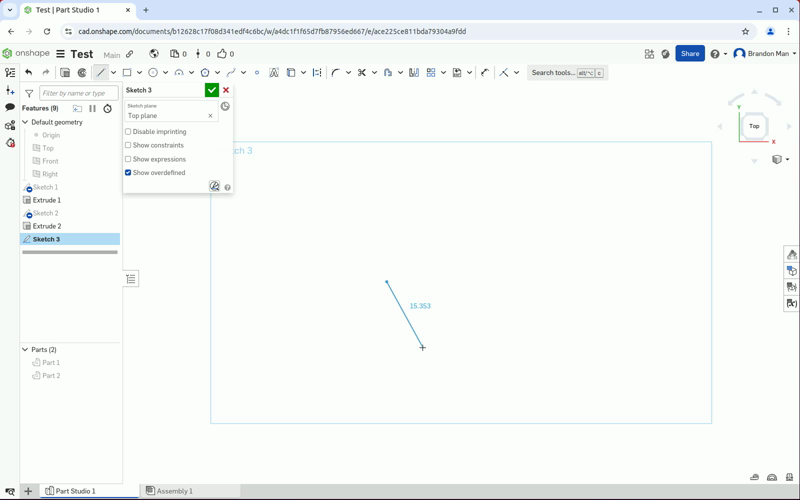
key_down(shift)
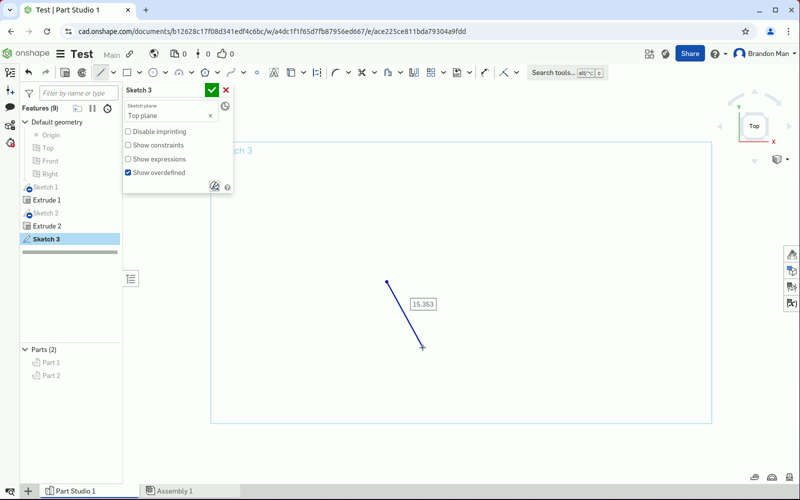
mouse_move(498, 347)
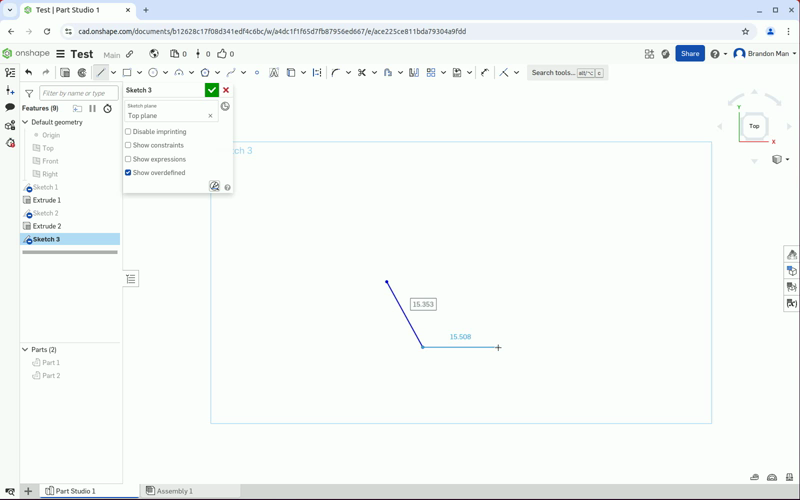
click(498, 347)
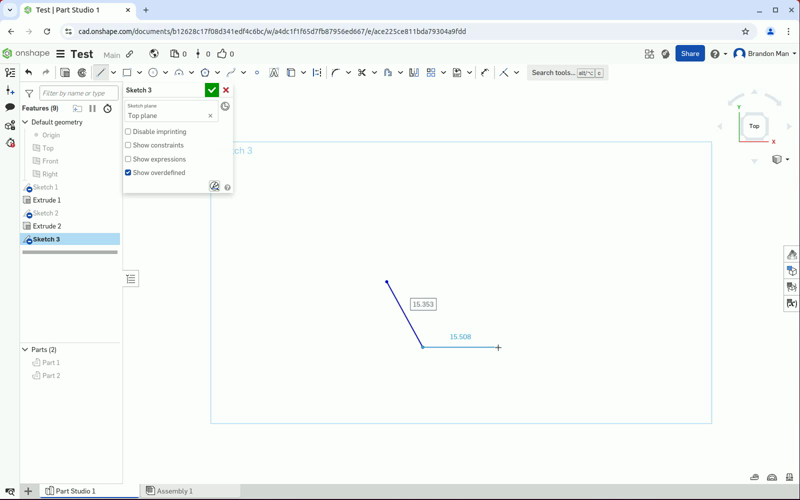
key_up(shift)
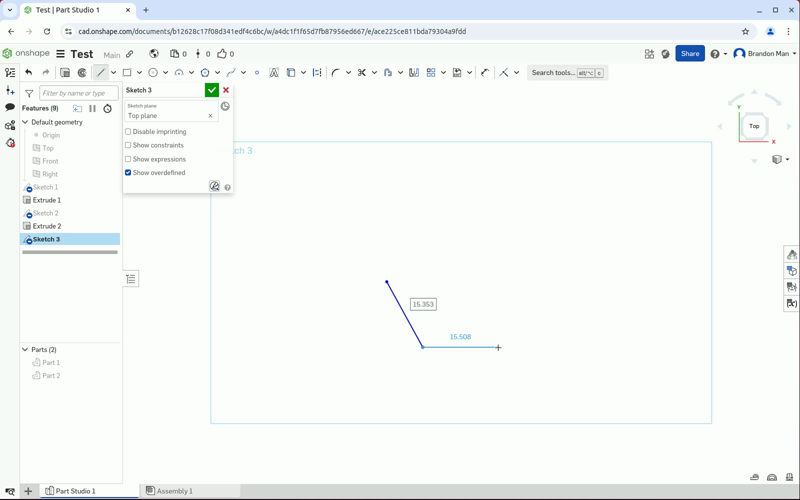
key_down(shift)
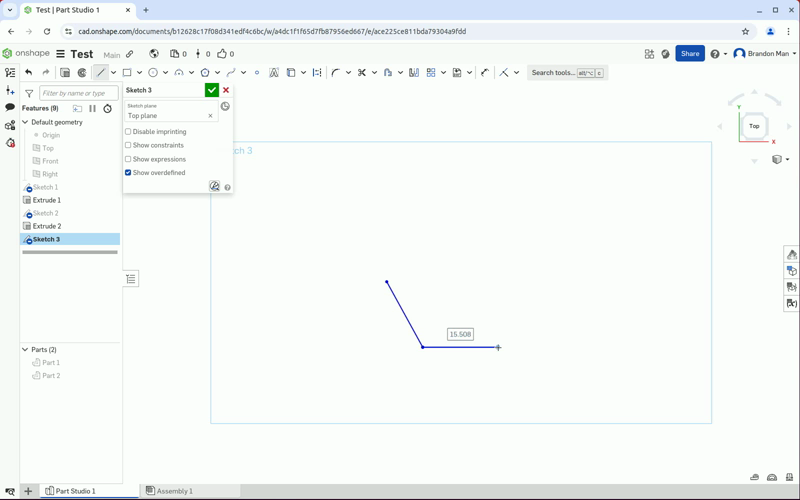
mouse_move(535, 284)
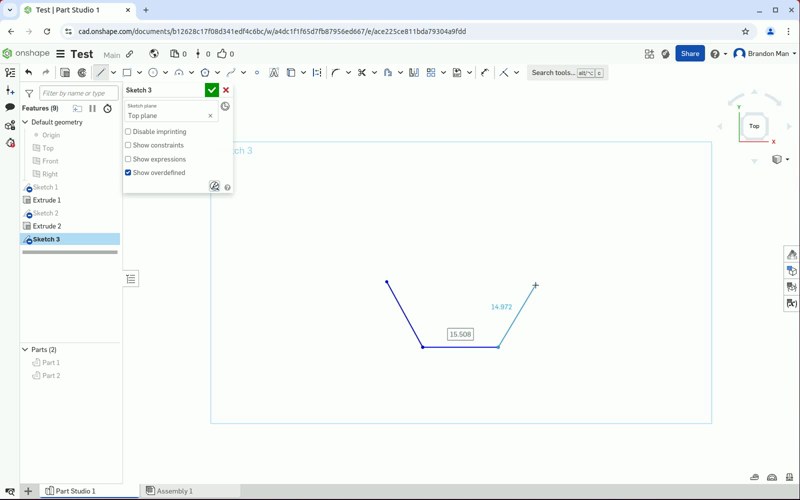
click(535, 284)
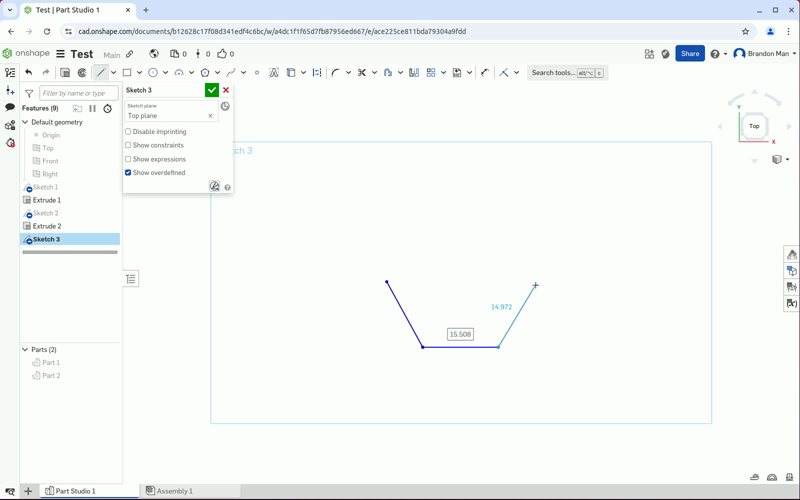
key_up(shift)
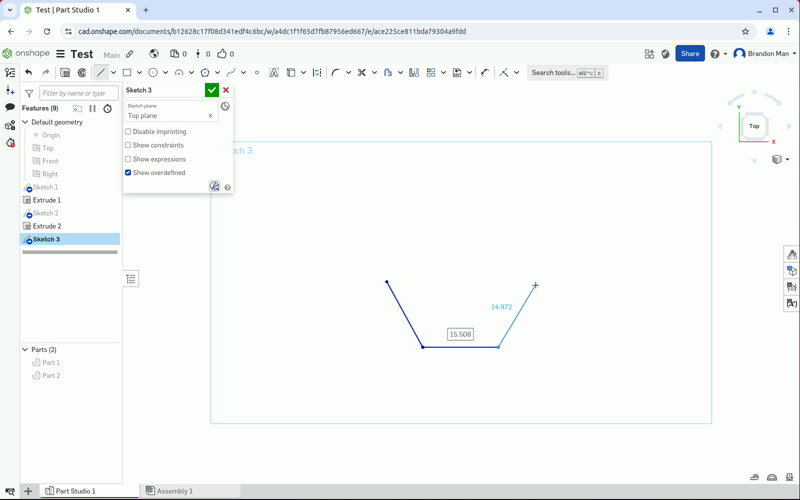
key_down(shift)
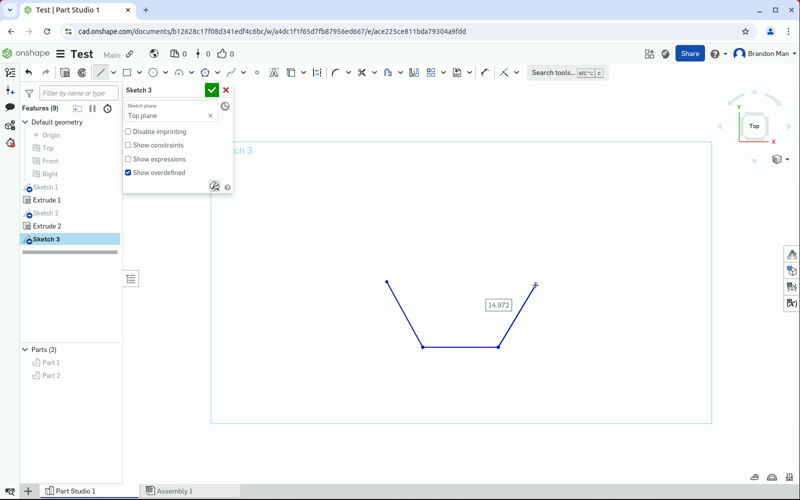
mouse_move(499, 219)
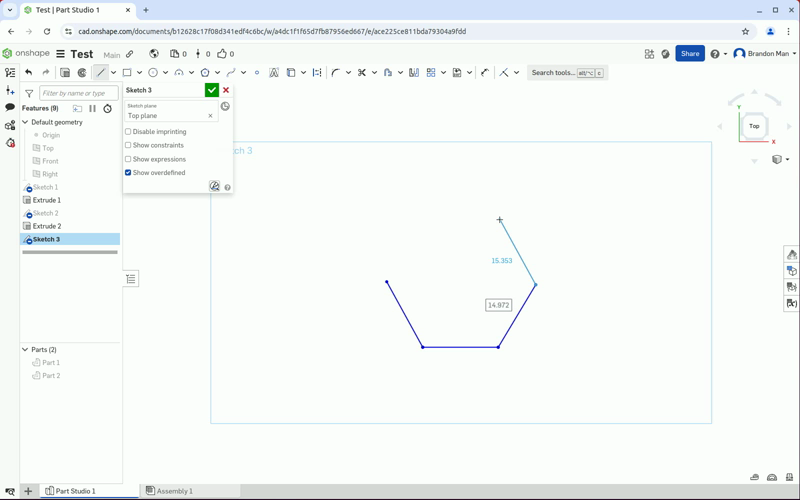
click(499, 219)
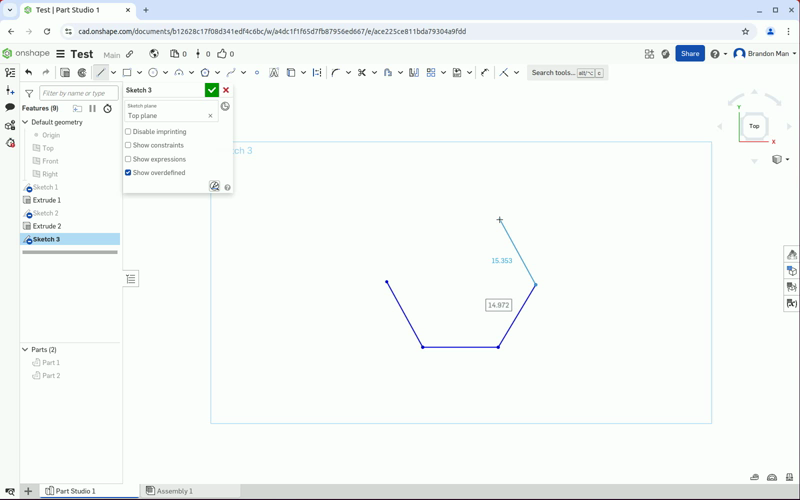
key_up(shift)
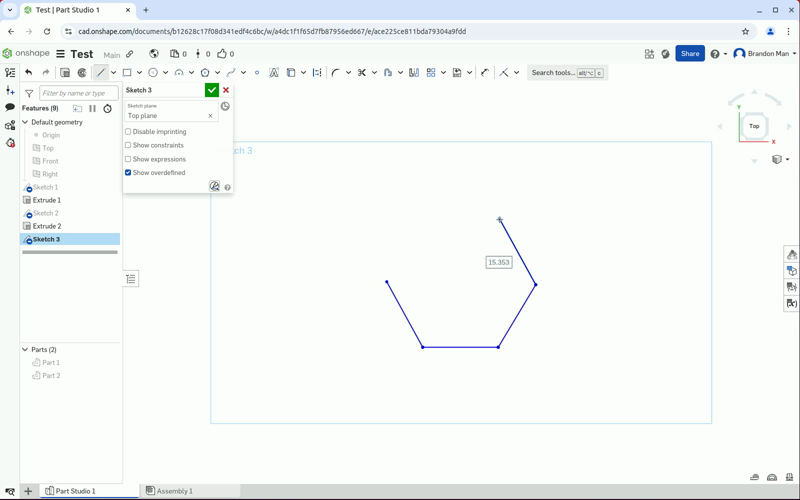
key_down(shift)
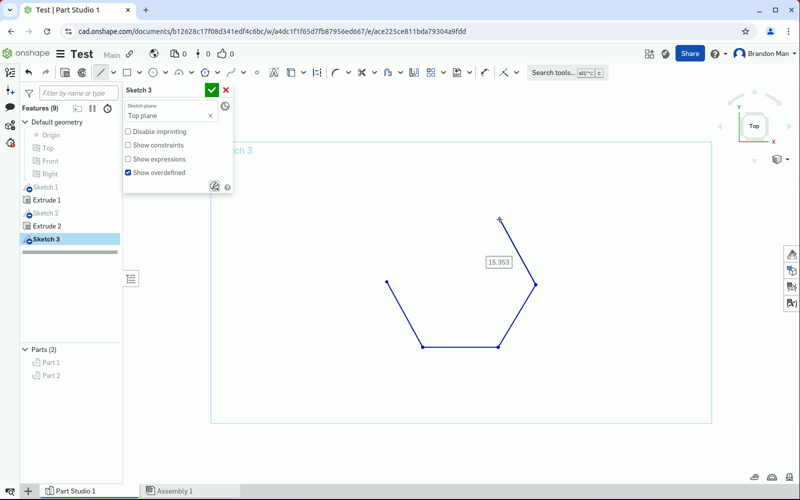
mouse_move(424, 217)
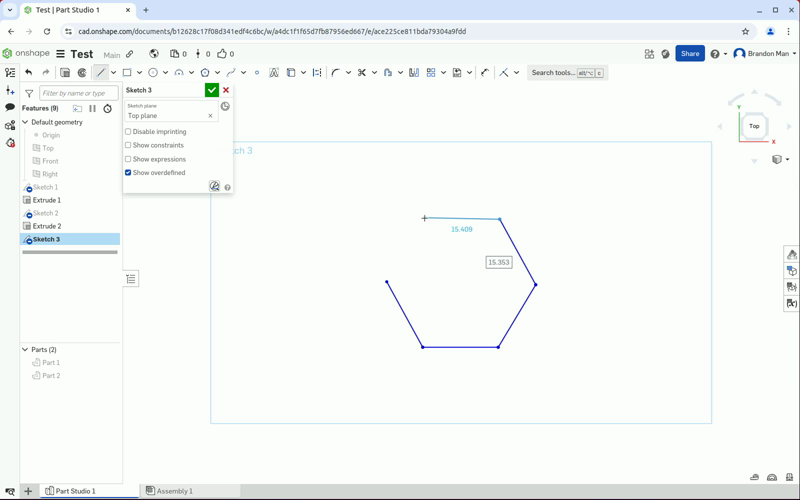
click(424, 217)
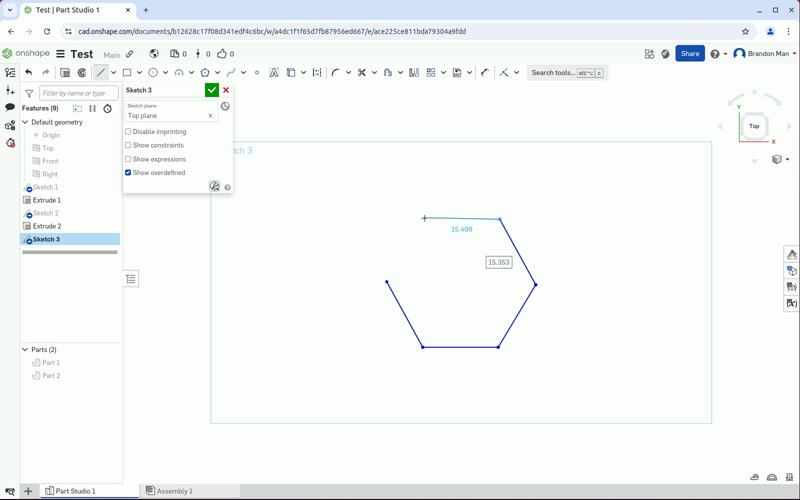
key_up(shift)
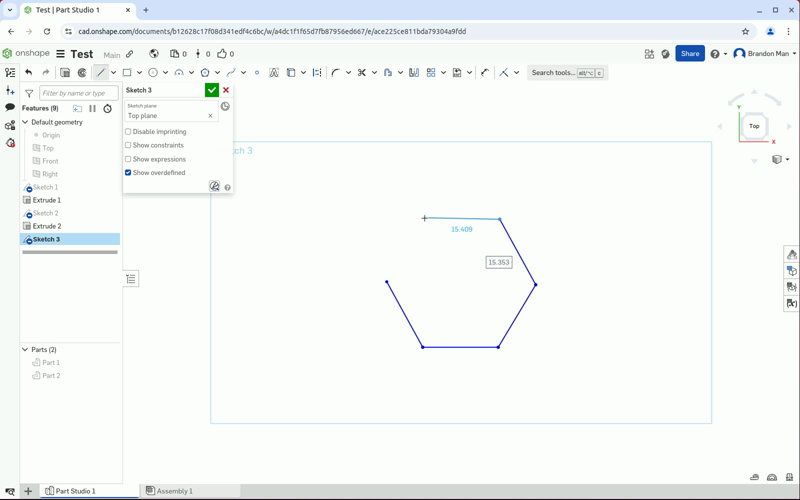
key_down(shift)
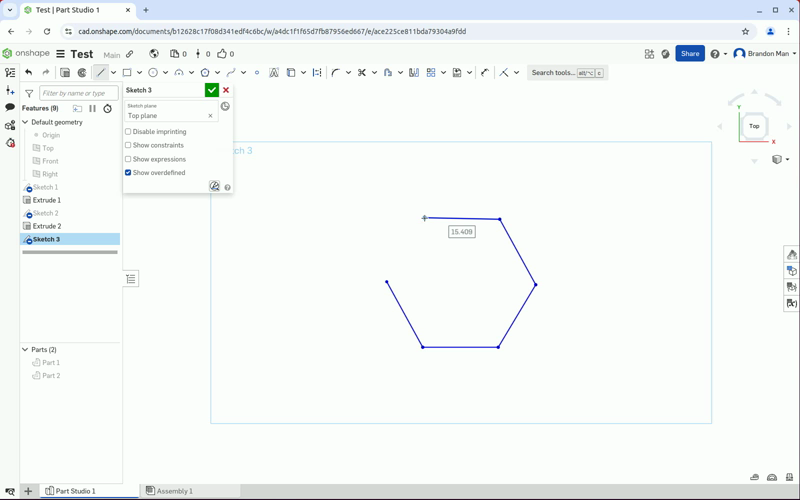
mouse_move(386, 281)
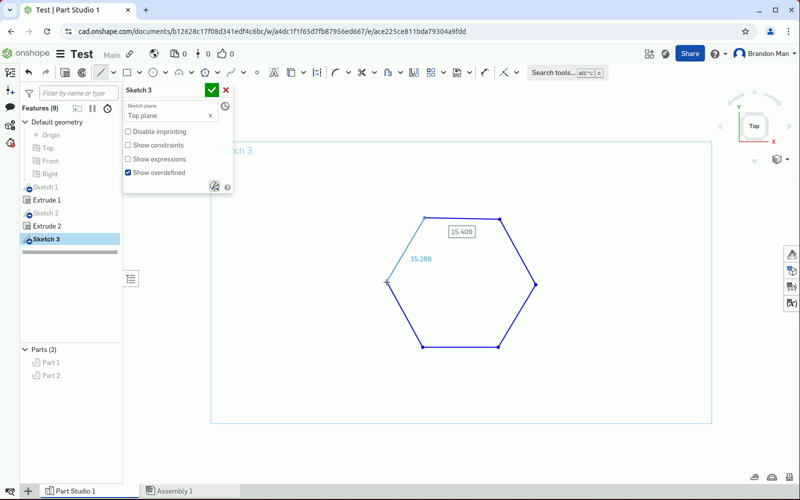
key_up(shift)
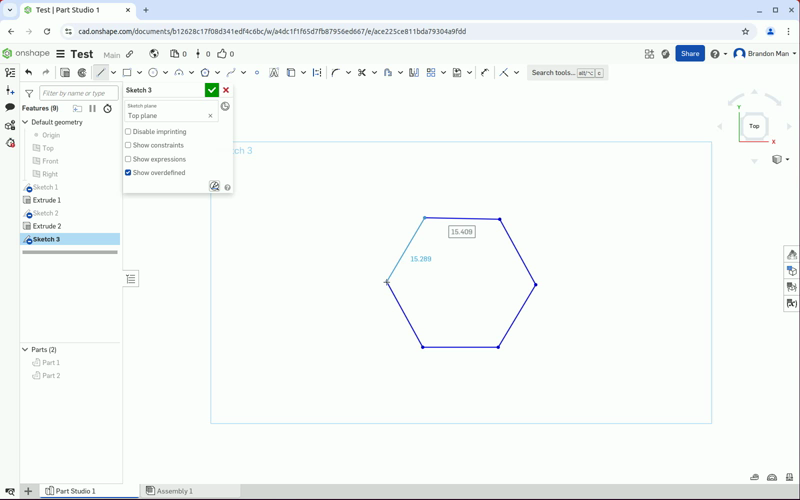
click(386, 281)
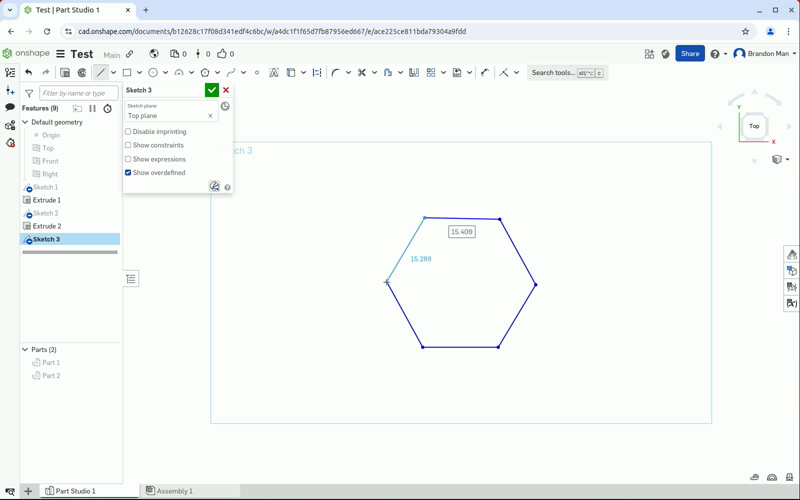
key(esc)
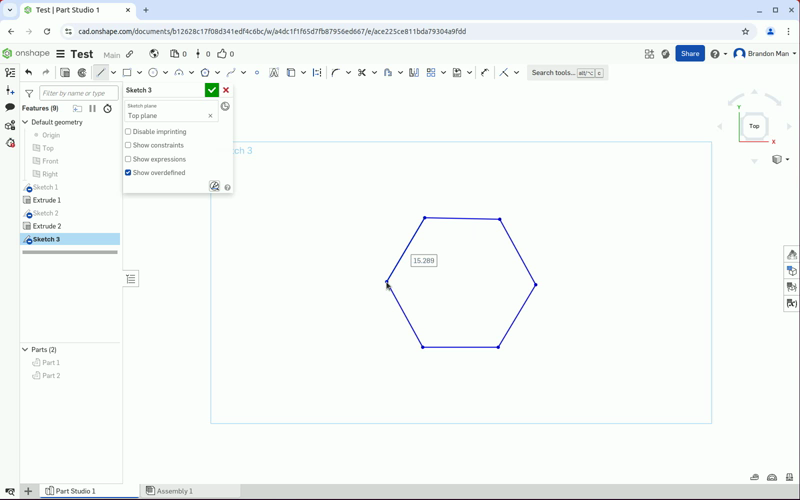
mouse_move(442, 322)
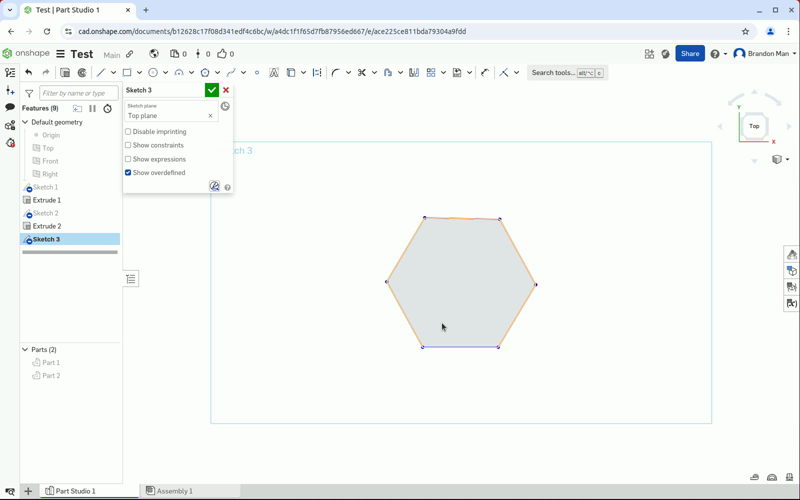
click(442, 322)
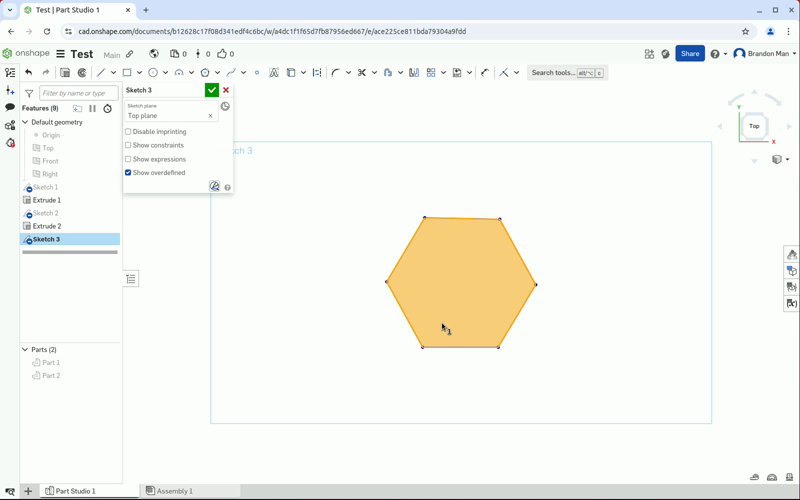
mouse_move(73, 352)
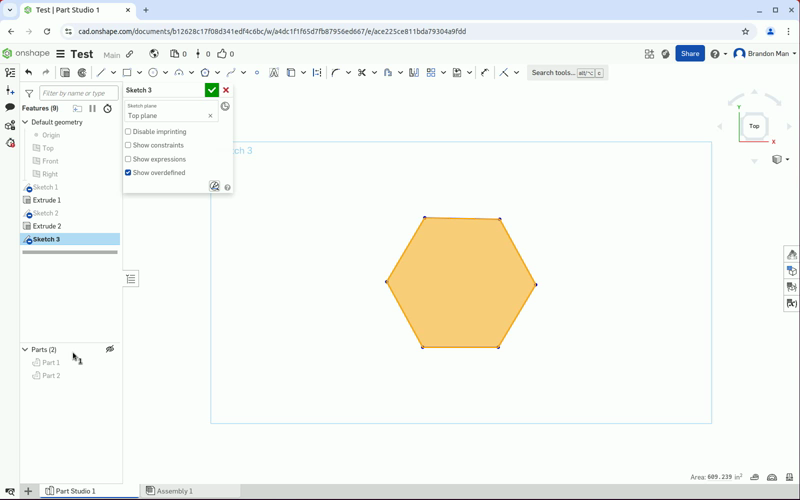
key(shift+y)
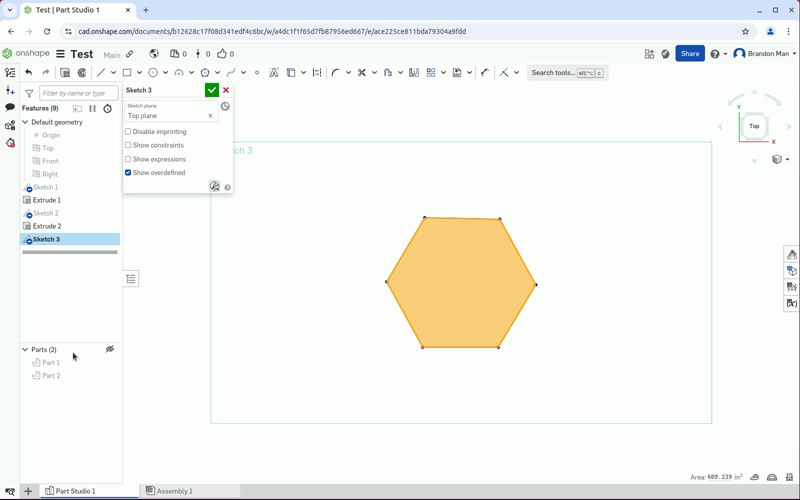
key(shift+e)
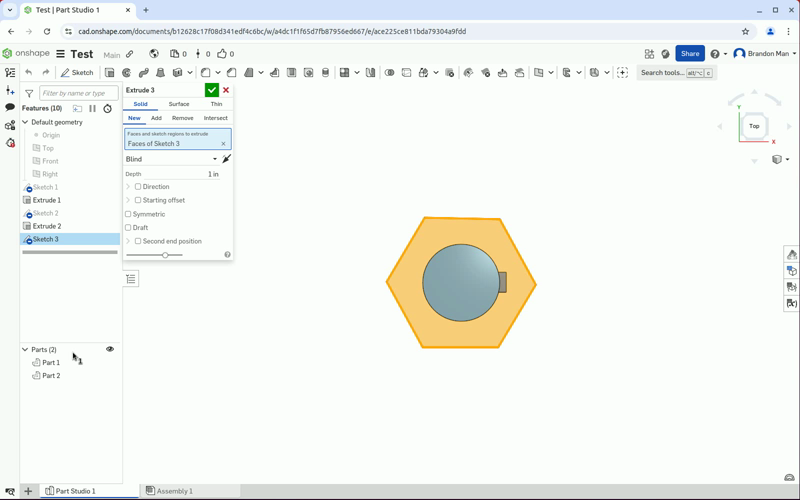
mouse_move(143, 106)
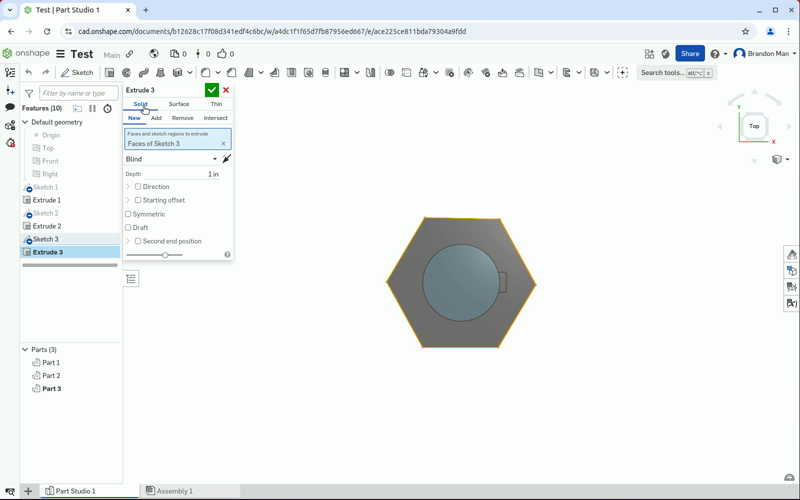
click(143, 106)
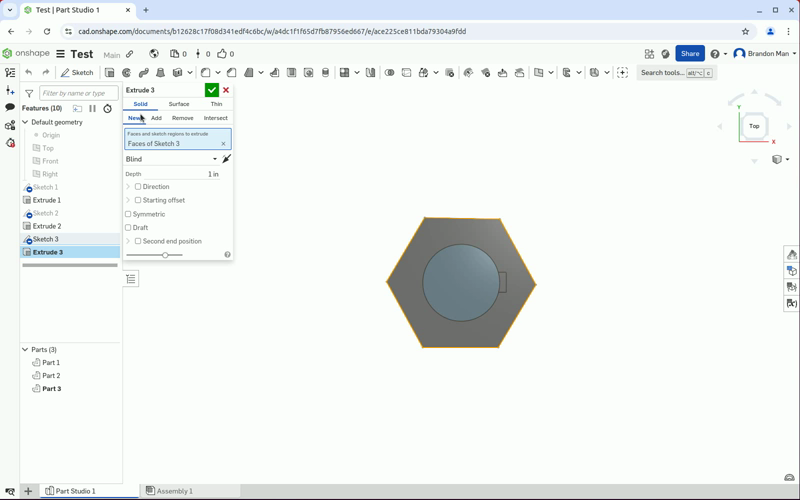
mouse_move(137, 120)
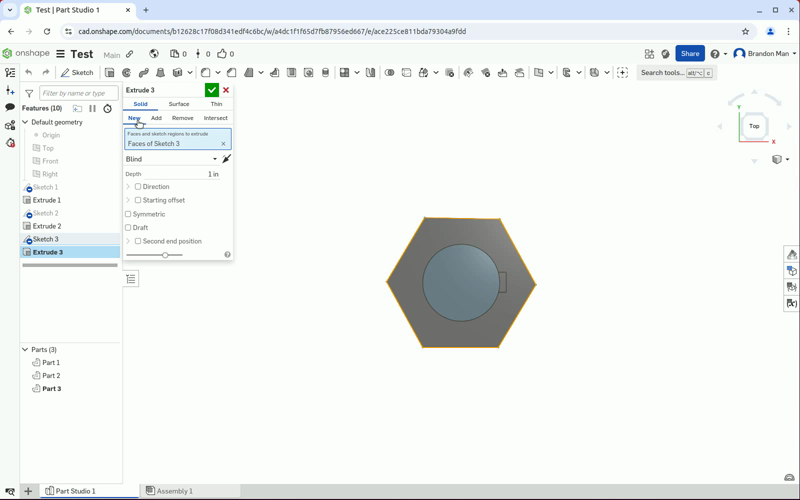
click(137, 120)
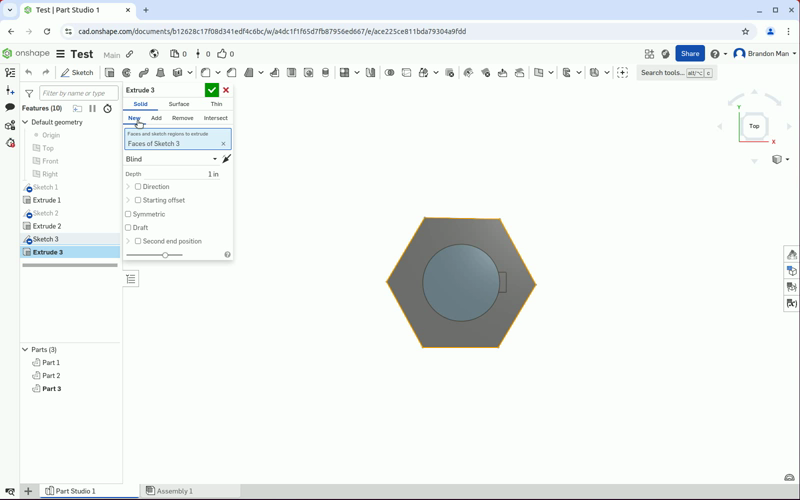
key(tab, 4)
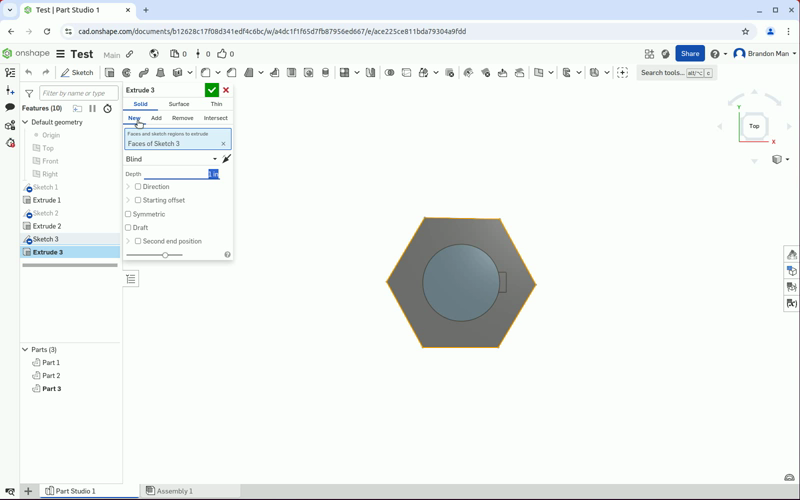
text(-7.703)
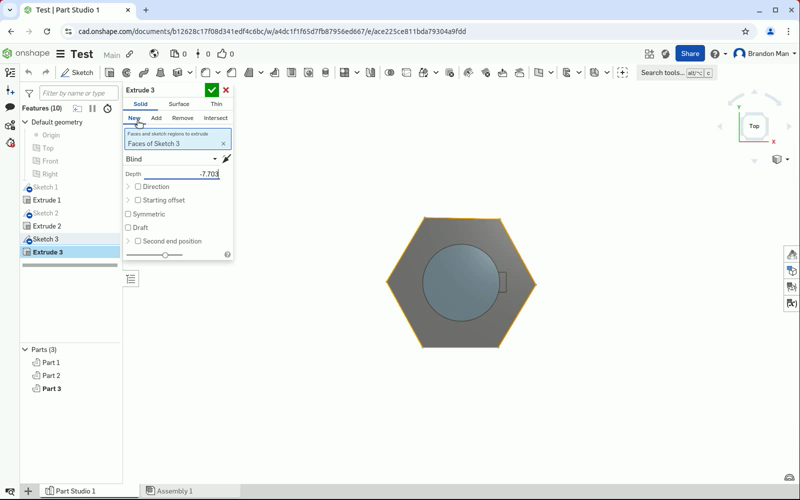
key(enter)
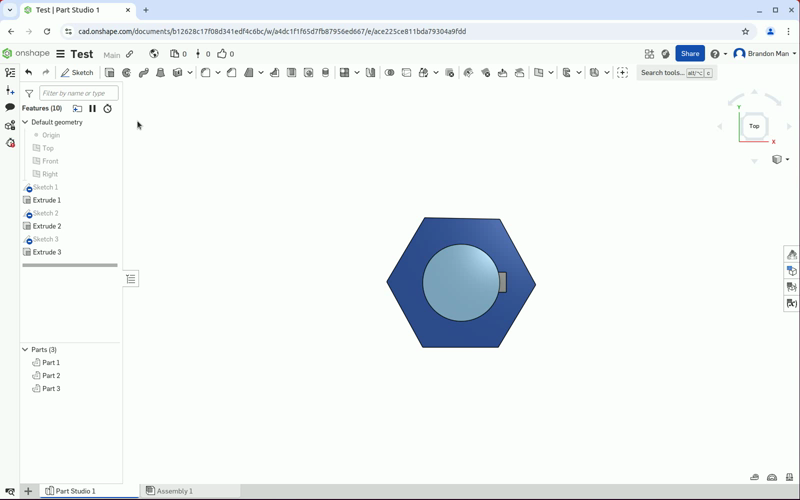
key(shift+h)
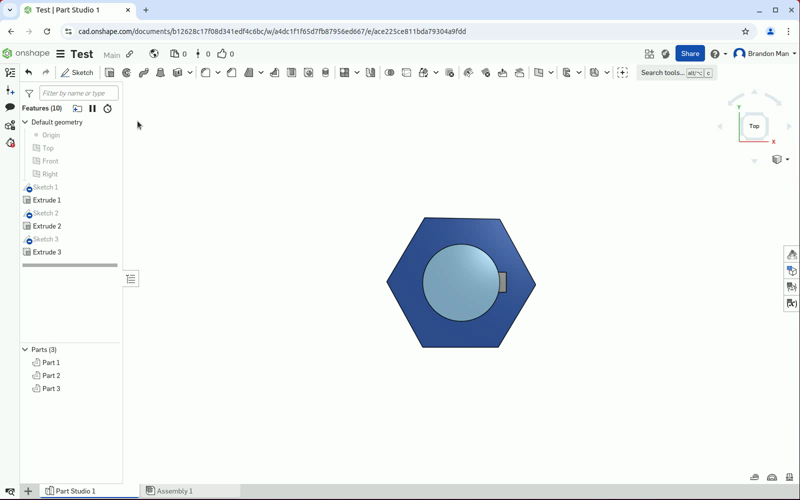
key(shift+h)
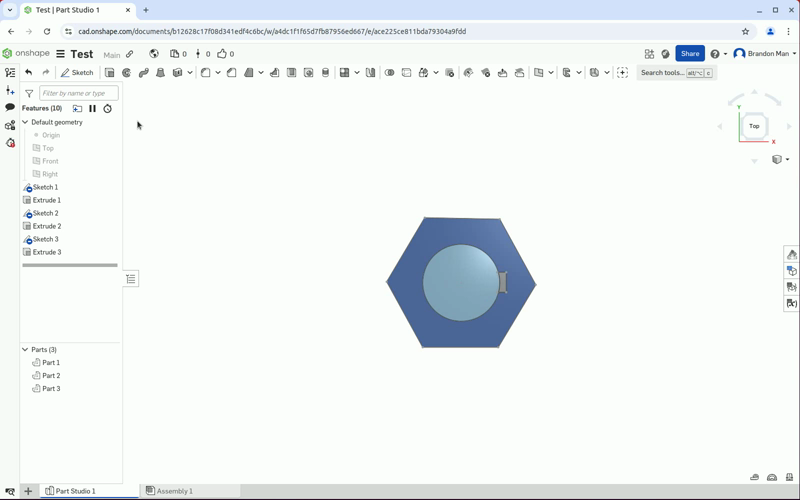
key(shift+7)
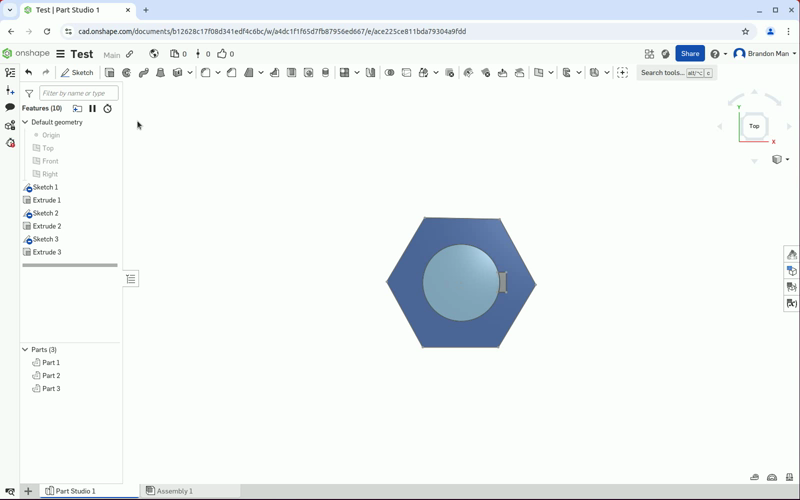
key(up, 3)
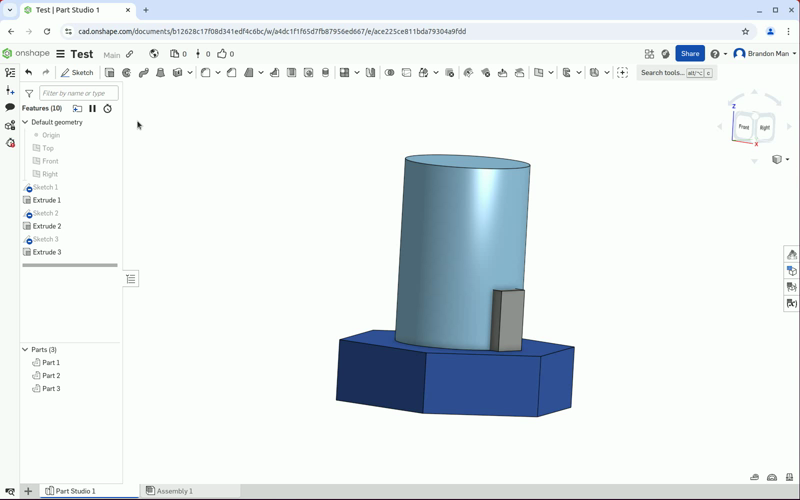
key(left, 3)
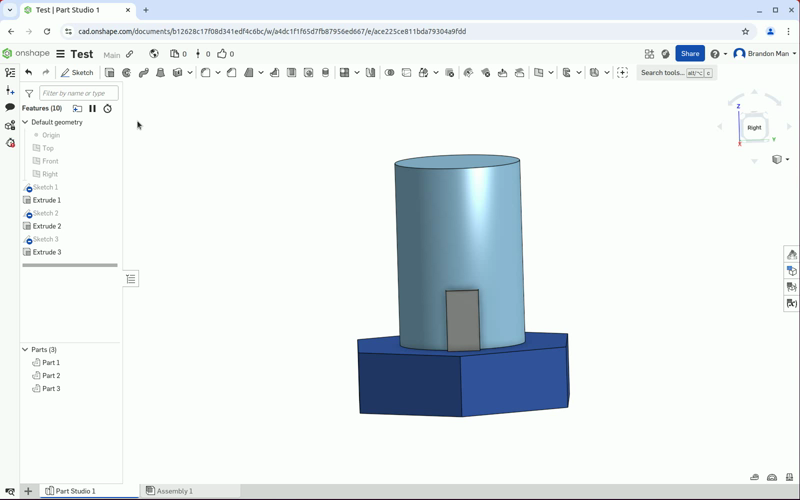
key(right, 3)
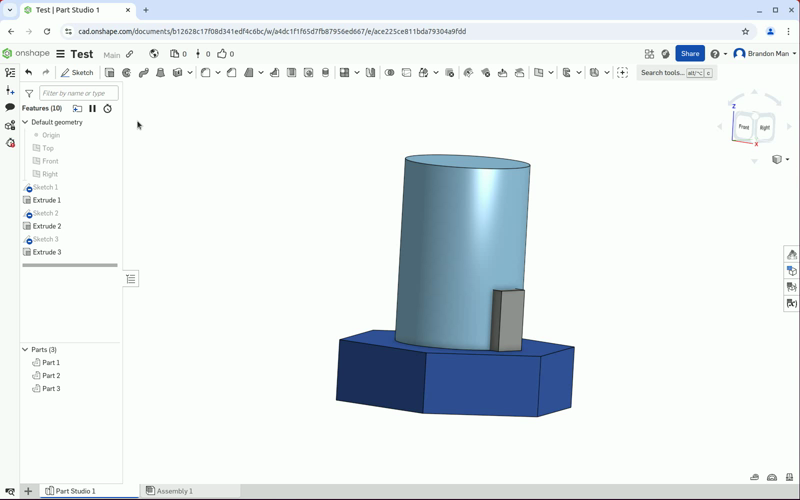
key(down, 3)
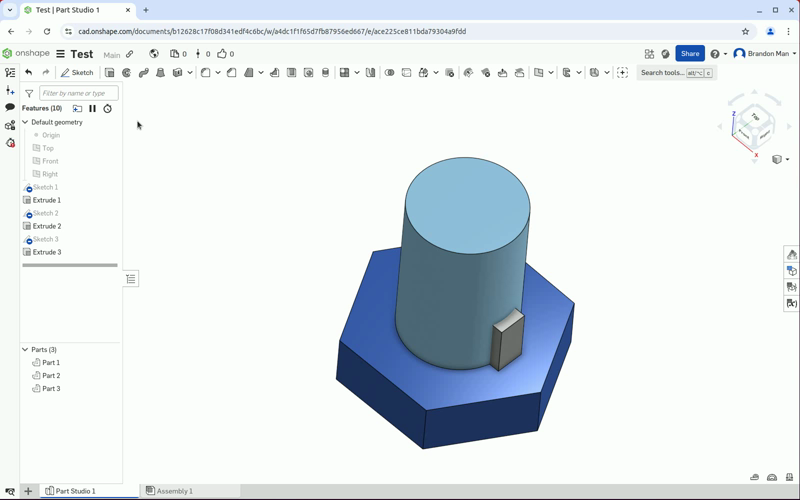
mouse_move(73, 189)
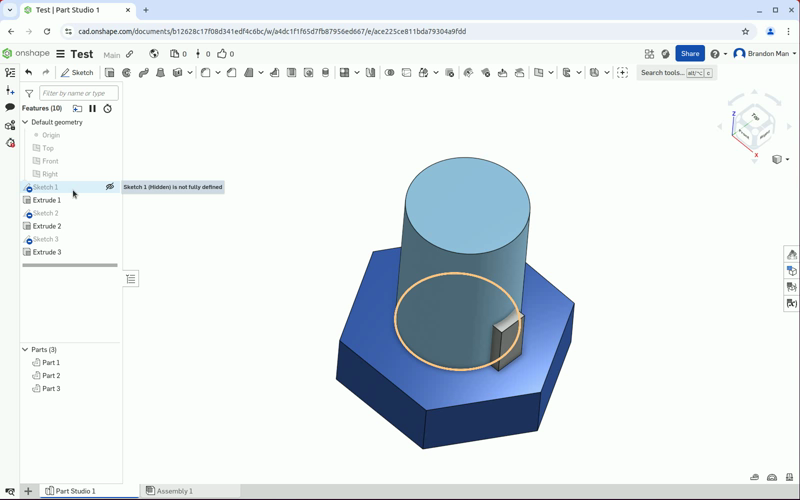
click(73, 189)